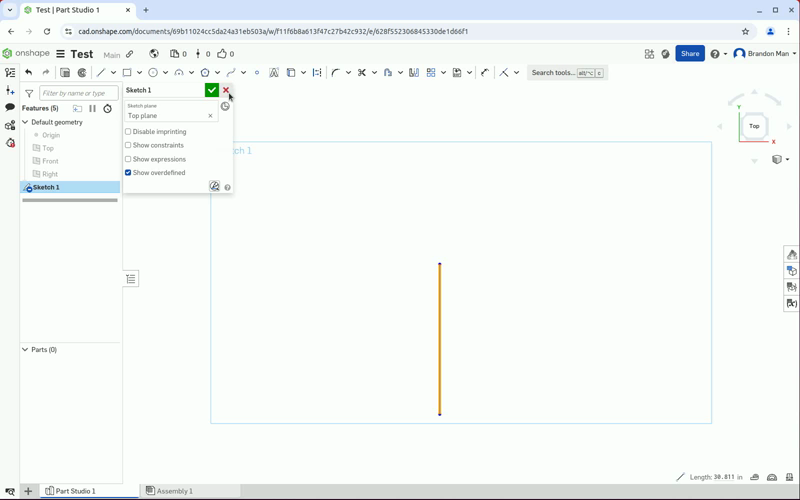
key(shift+h)
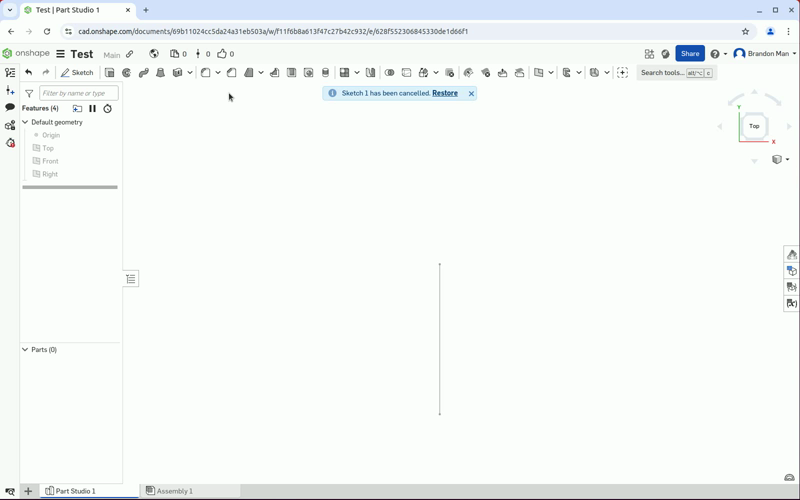
mouse_move(73, 352)
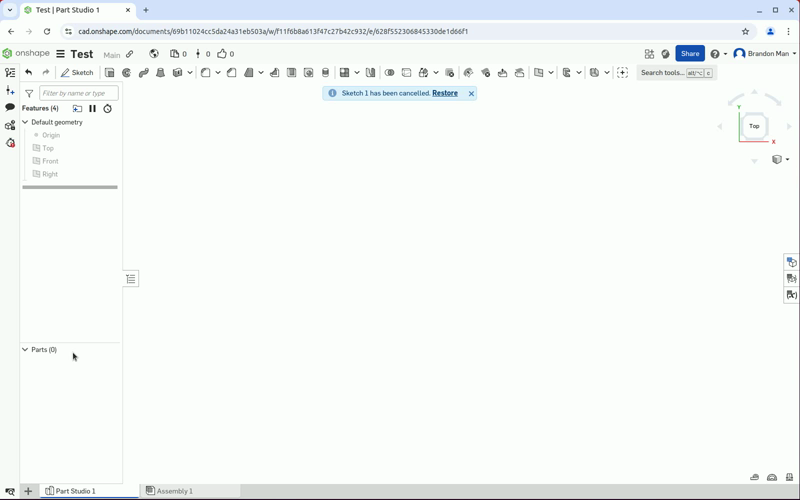
key(y)
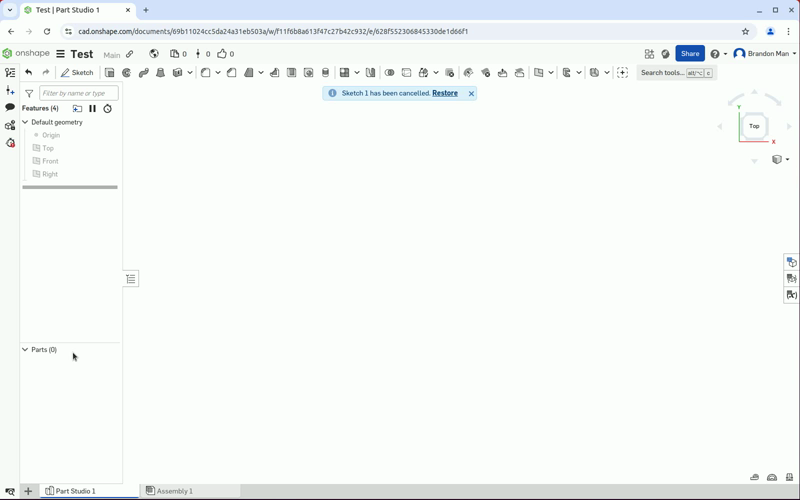
key(shift+p)
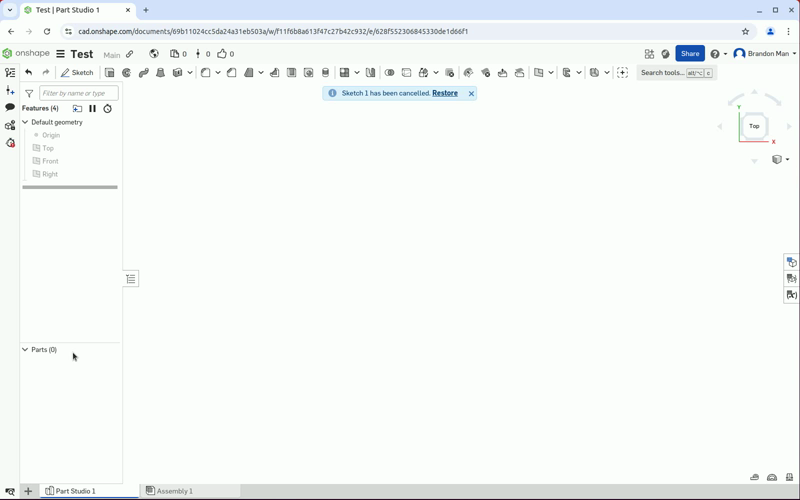
key(space)
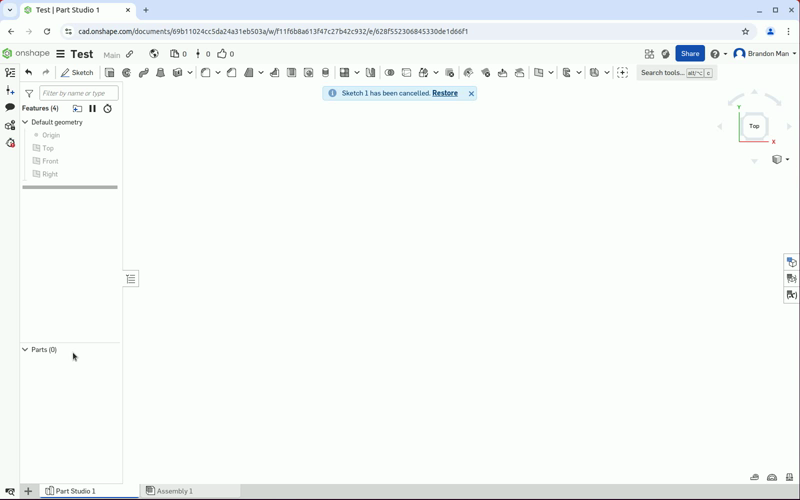
key_down(shift)
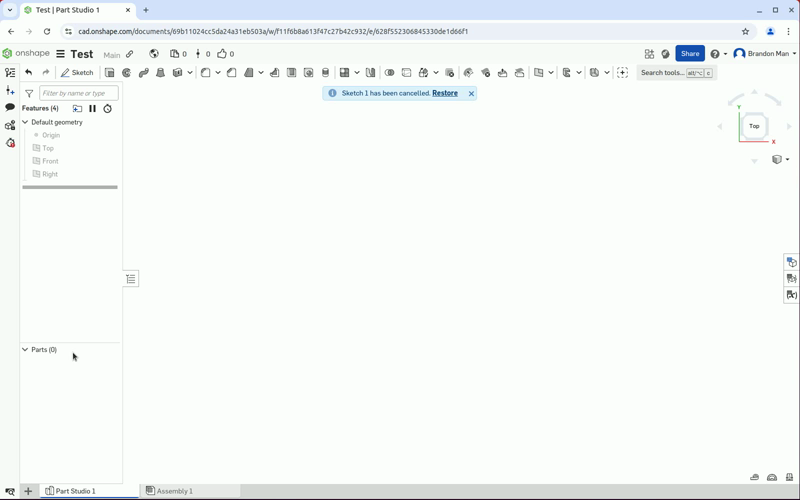
key(up)
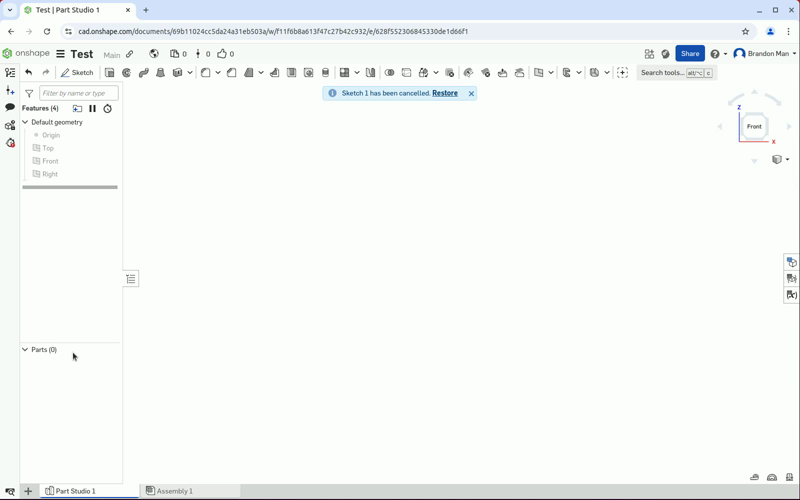
key_up(shift)
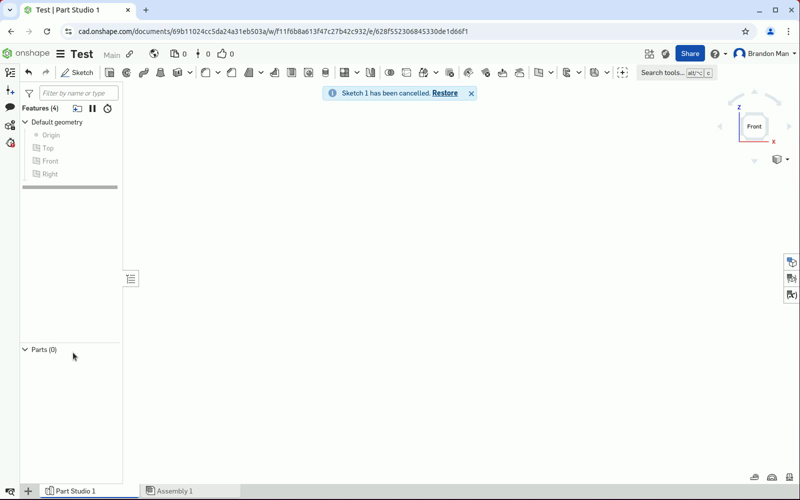
mouse_move(73, 352)
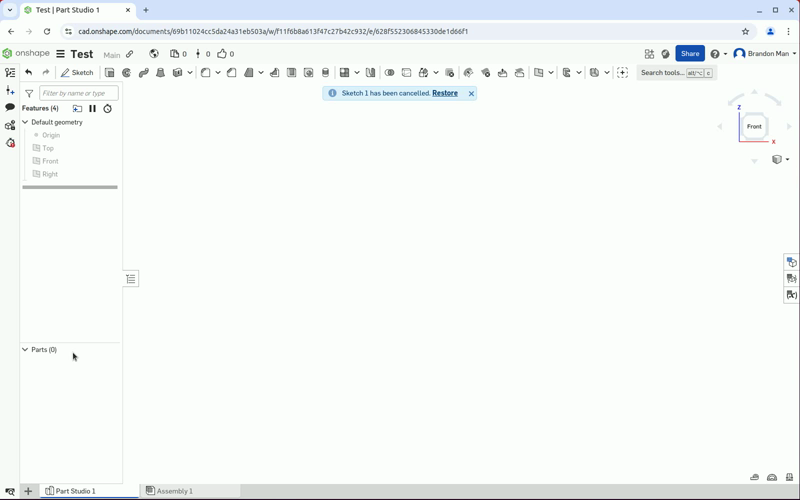
key(shift+y)
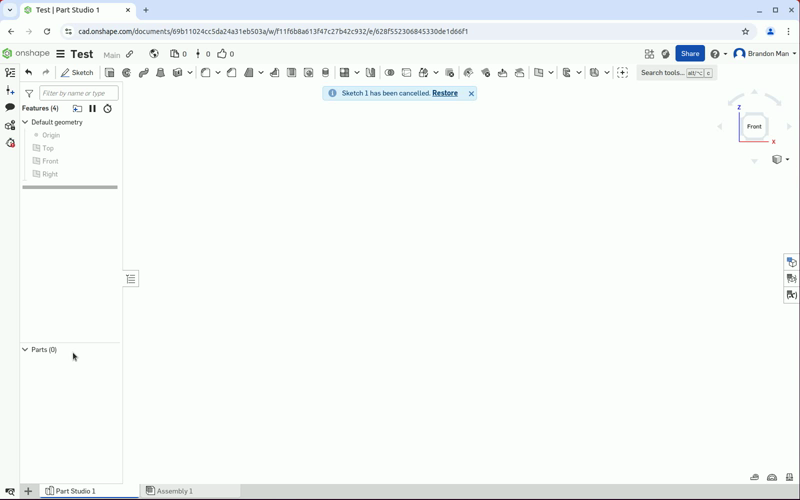
key(shift+s)
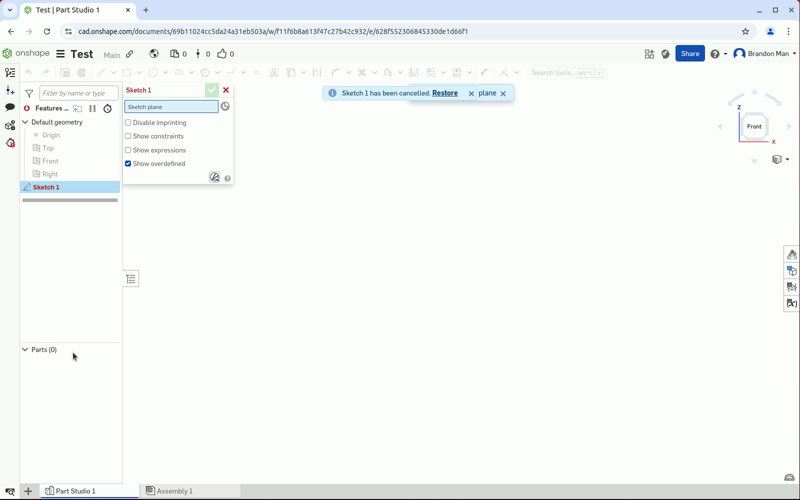
mouse_move(73, 163)
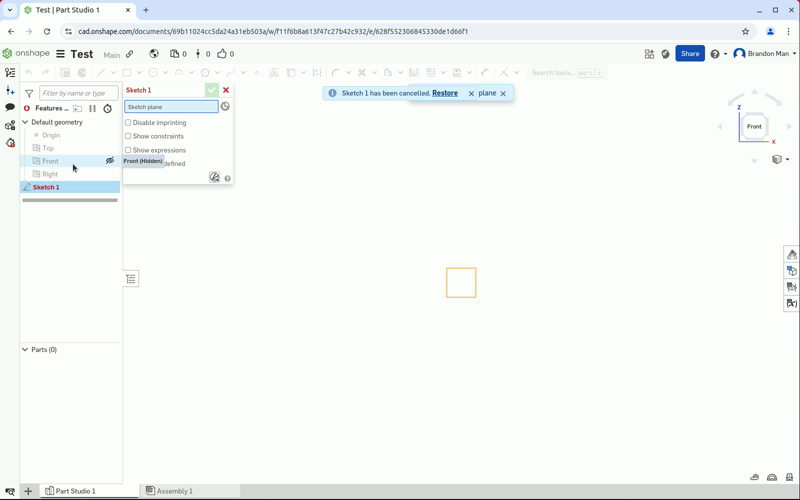
click(73, 163)
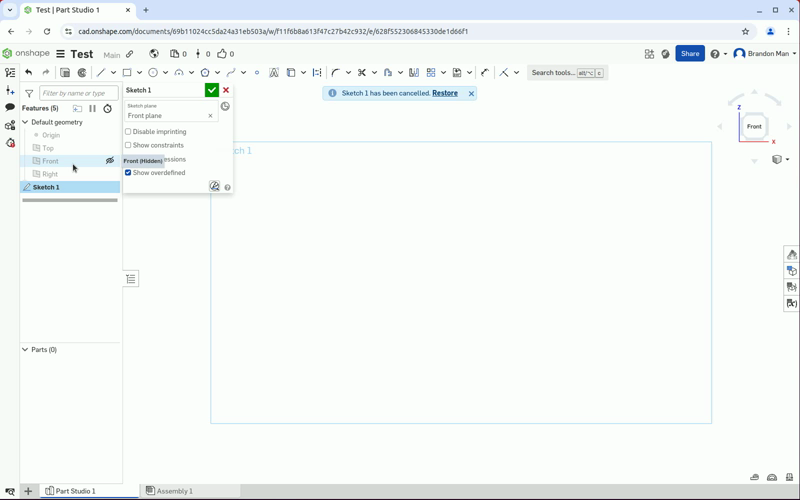
mouse_move(73, 352)
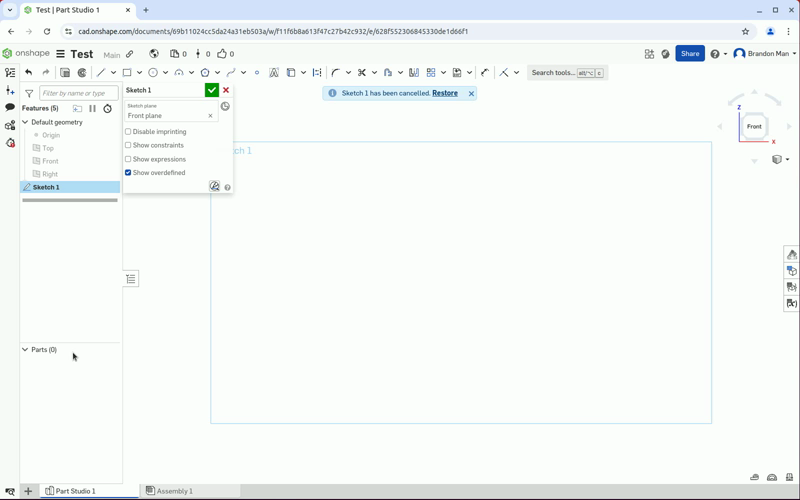
key(y)
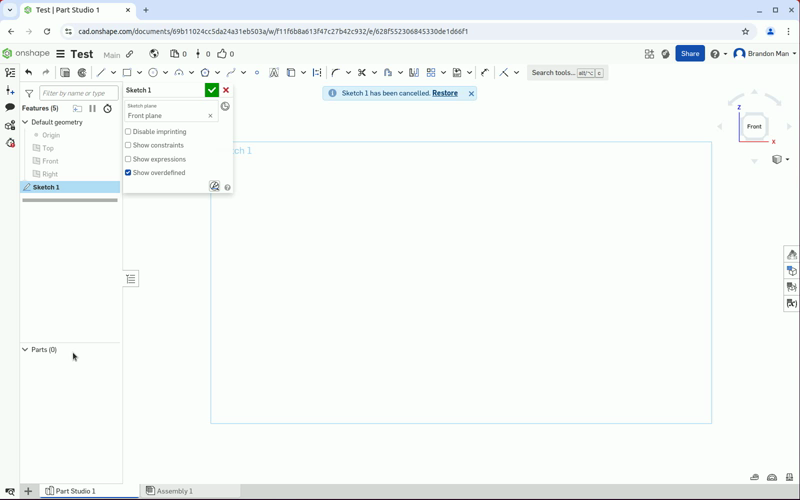
key(l)
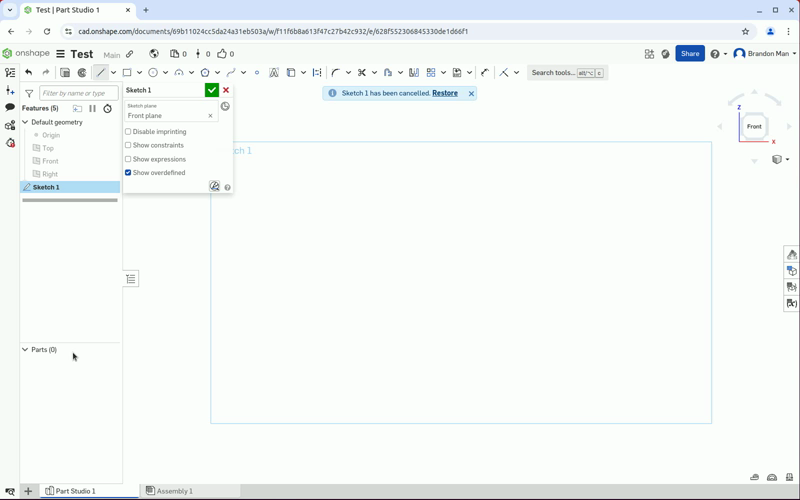
key_down(shift)
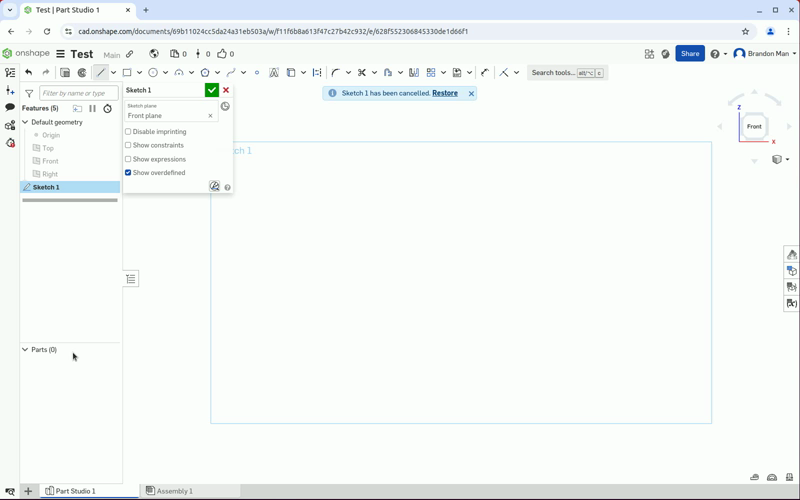
mouse_move(370, 334)
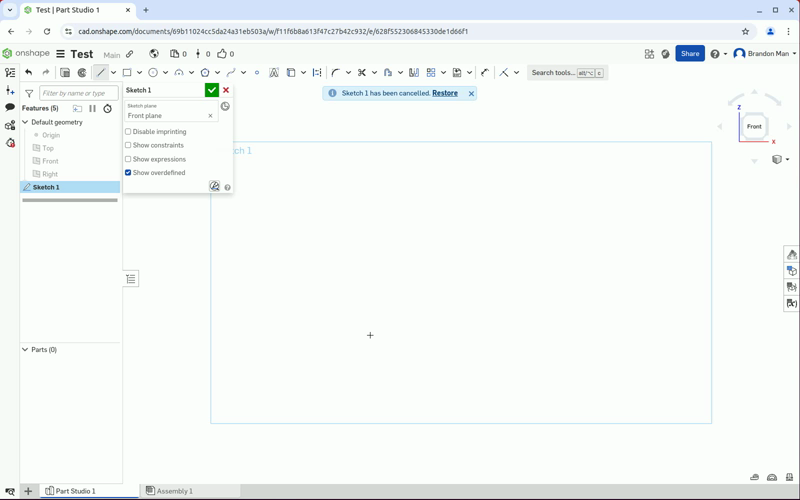
click(370, 334)
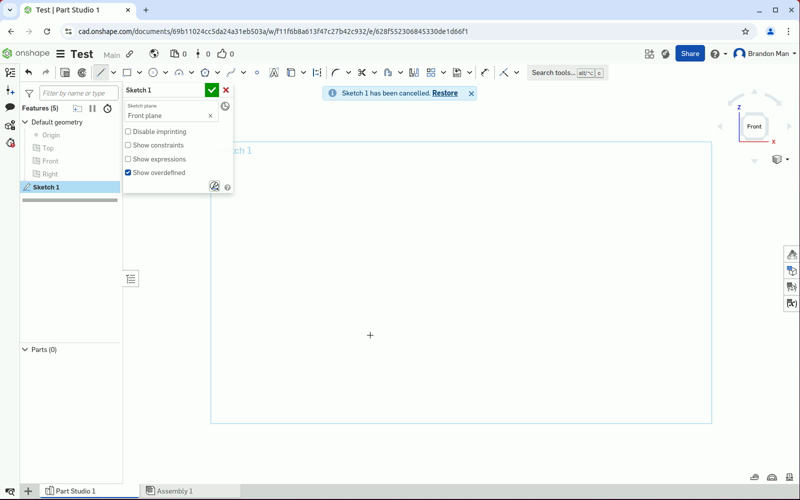
key_up(shift)
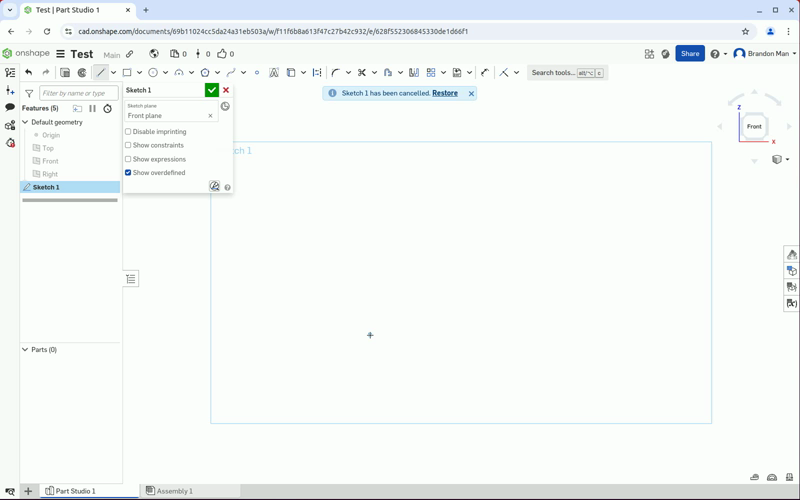
key_down(shift)
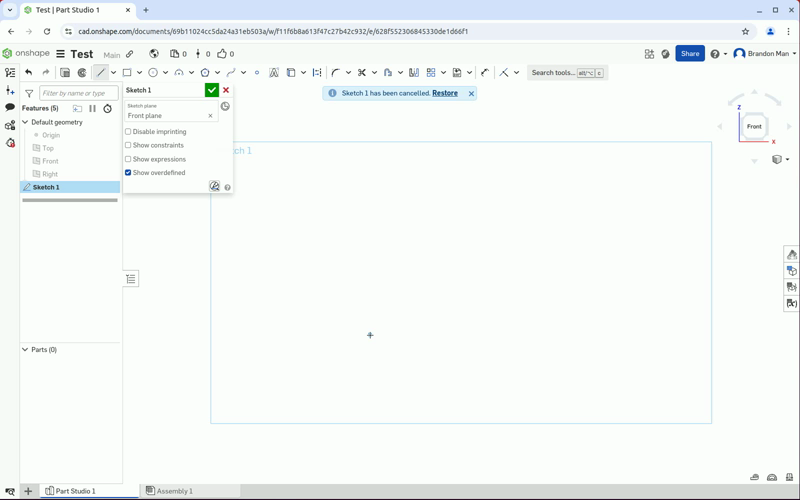
mouse_move(551, 334)
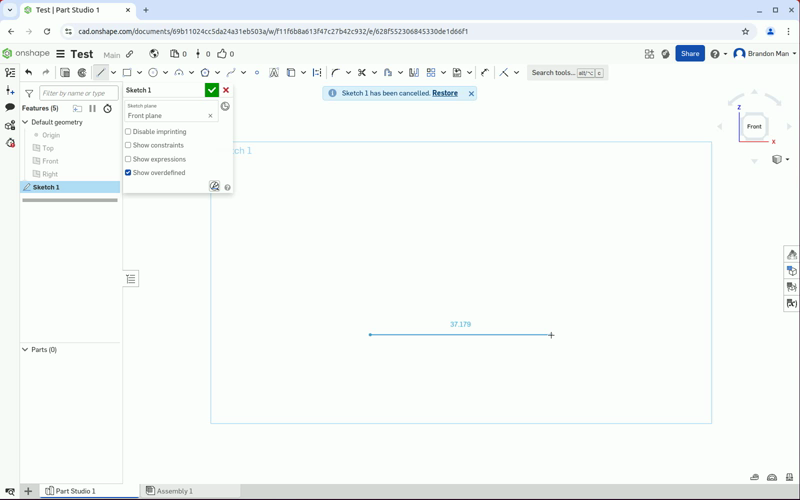
click(551, 334)
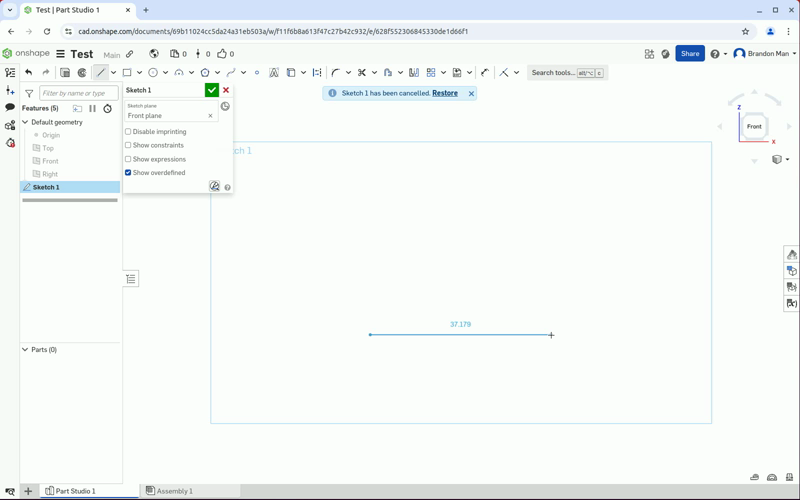
key_up(shift)
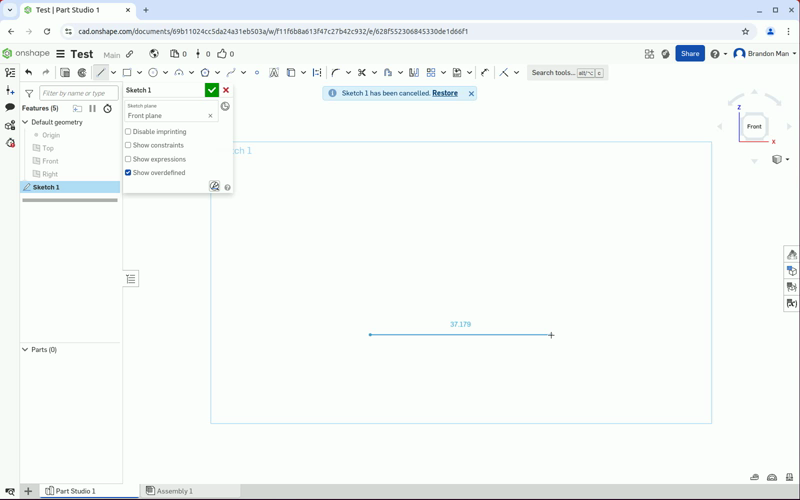
key_down(shift)
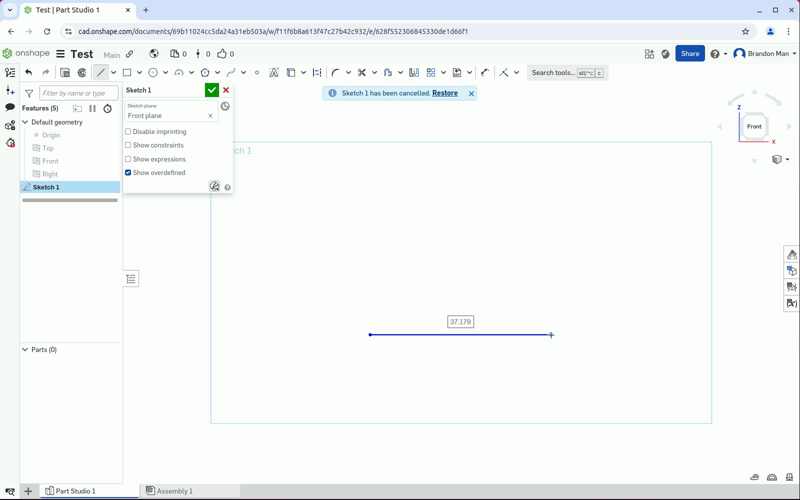
mouse_move(551, 233)
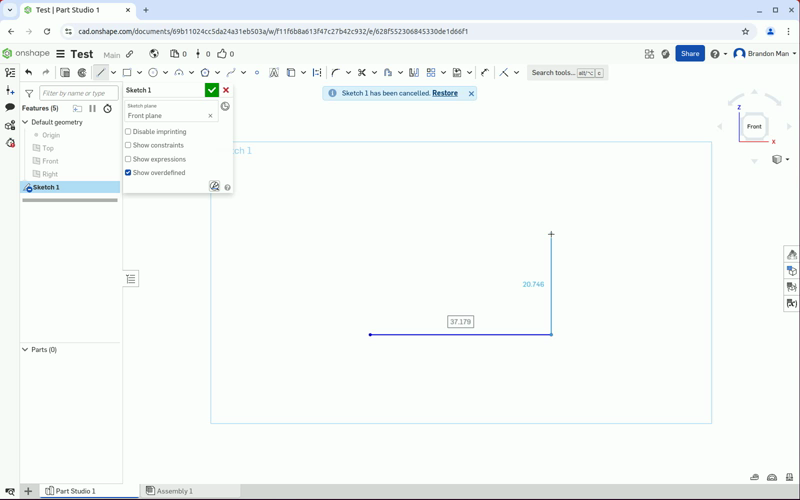
click(551, 233)
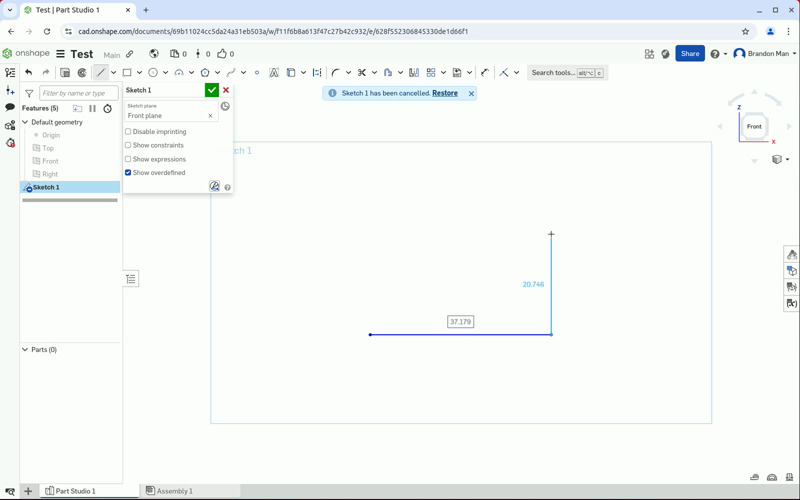
key_up(shift)
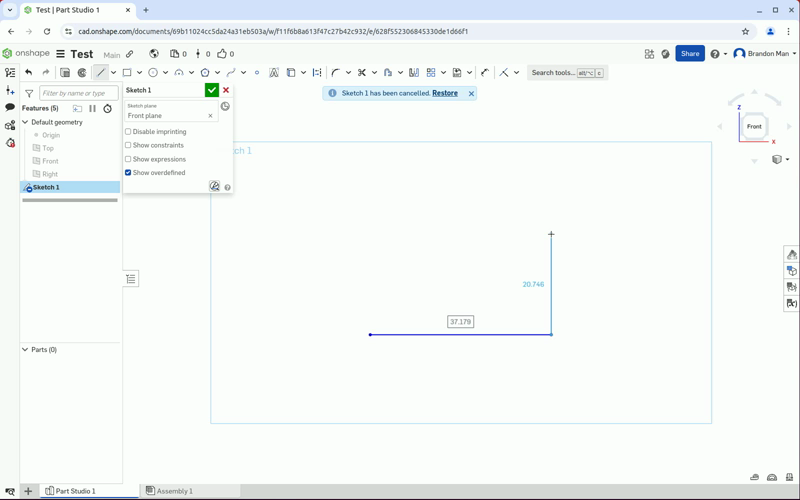
key_down(shift)
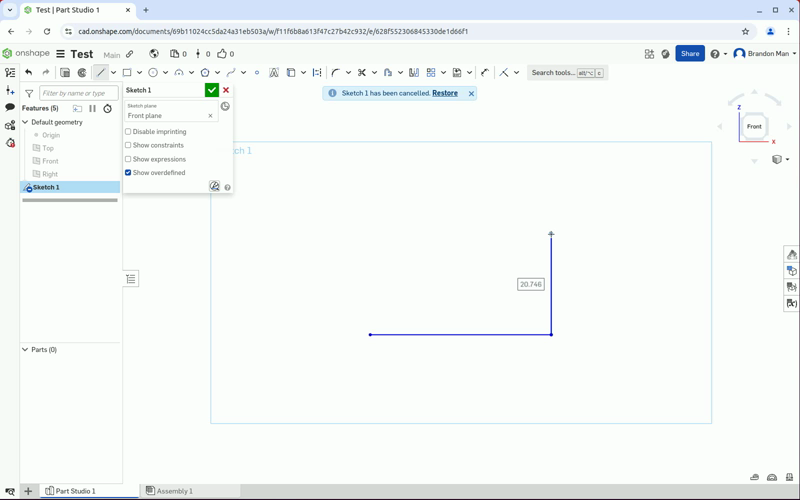
mouse_move(370, 233)
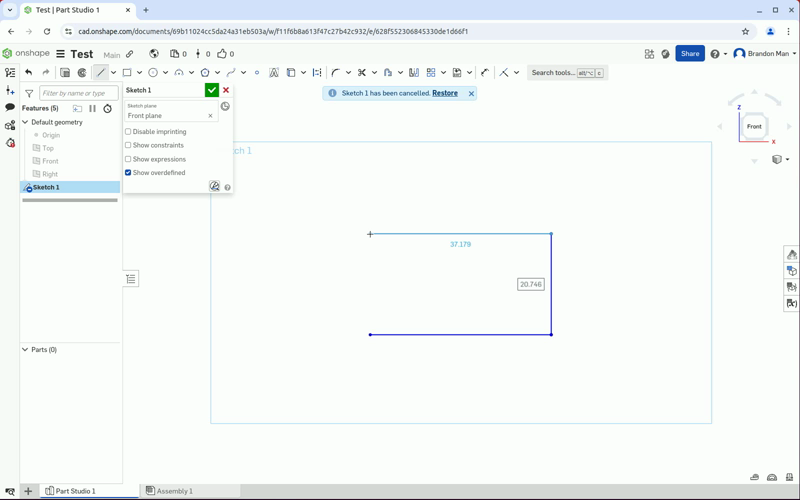
click(370, 233)
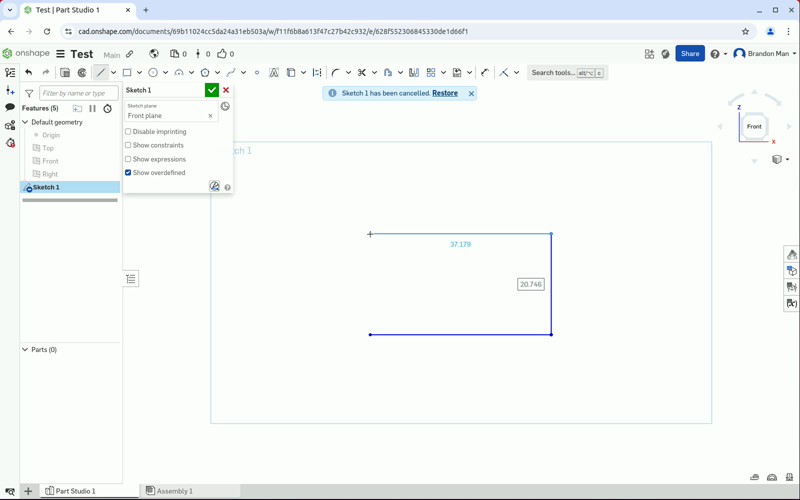
key_up(shift)
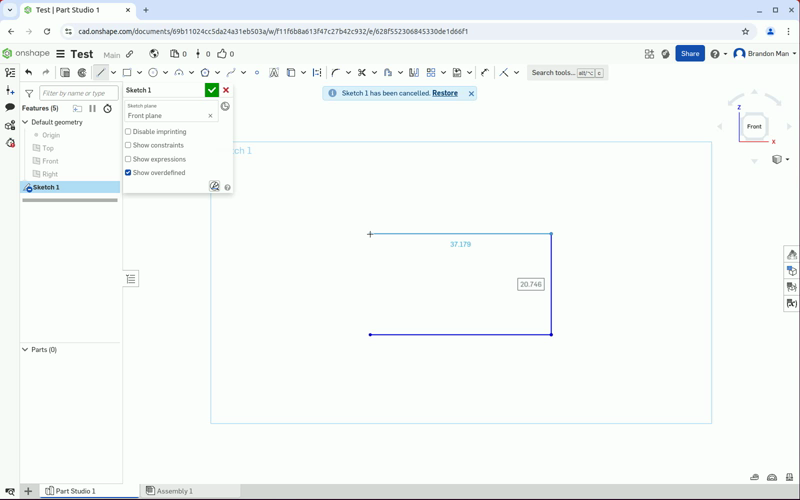
key_down(shift)
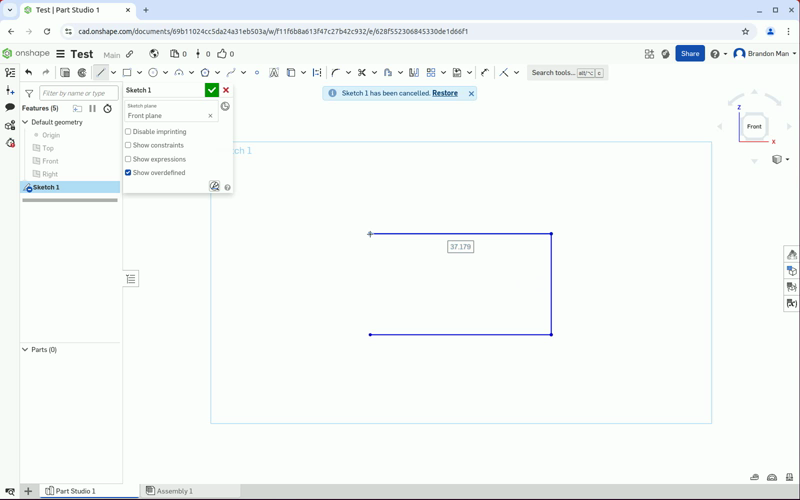
mouse_move(370, 334)
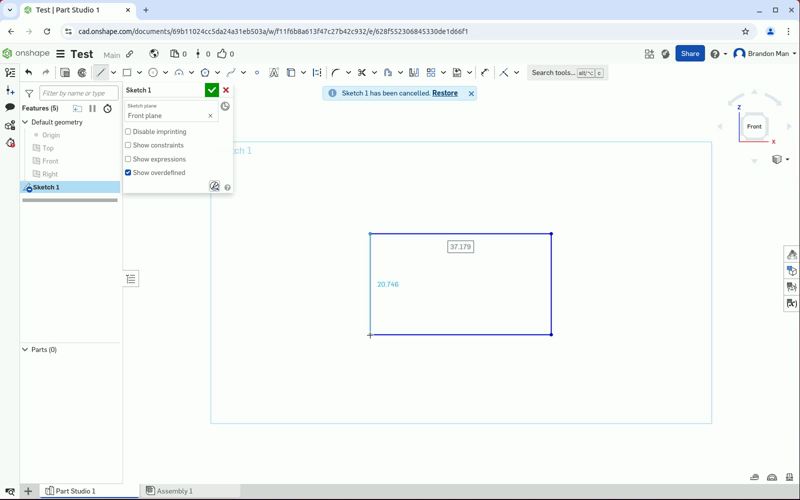
key_up(shift)
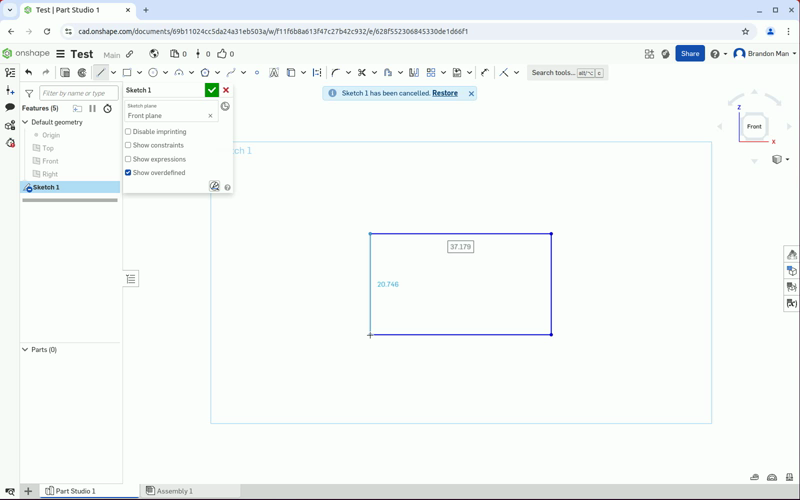
click(370, 334)
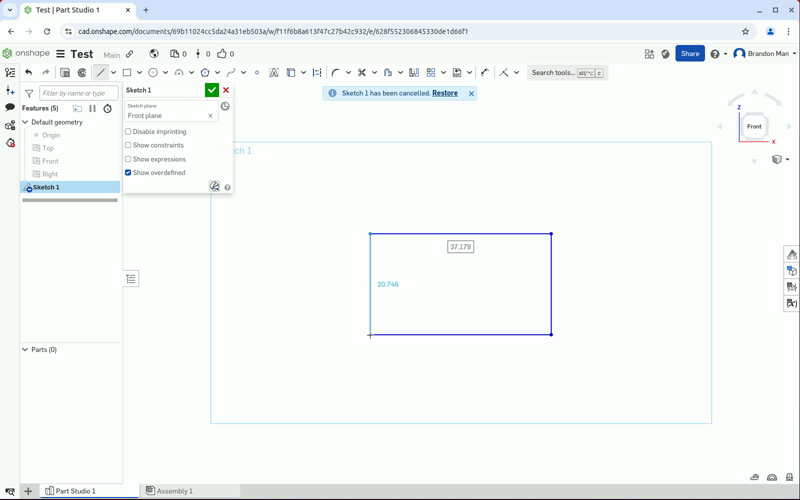
key(esc)
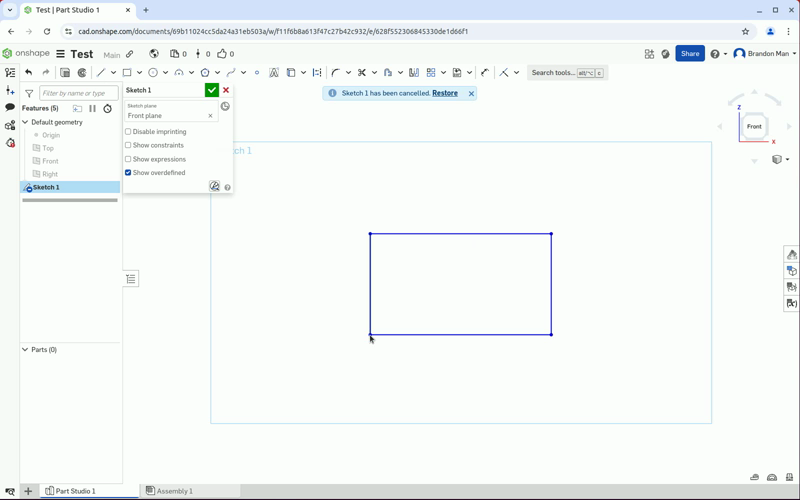
mouse_move(528, 296)
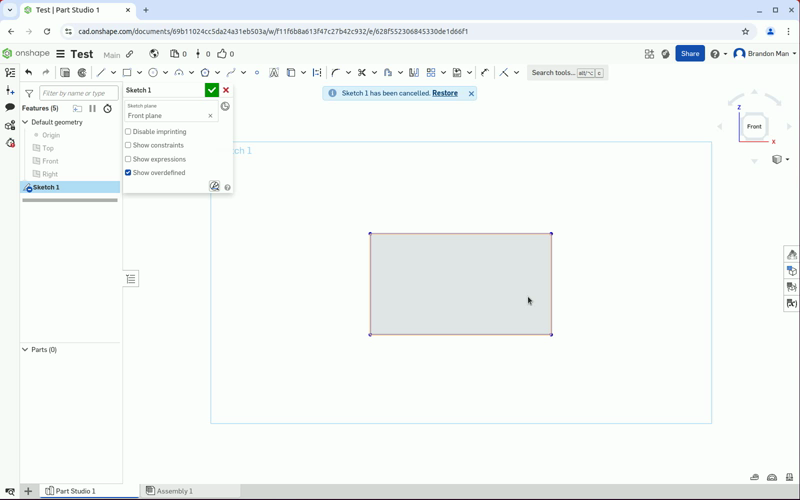
click(528, 296)
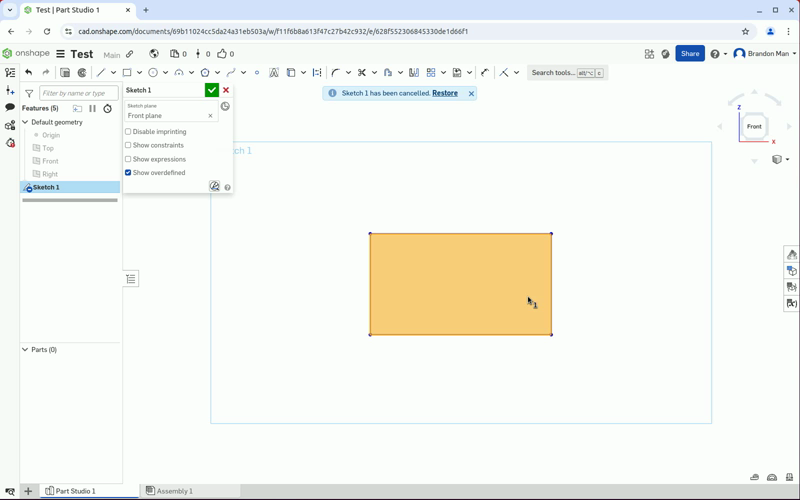
mouse_move(73, 352)
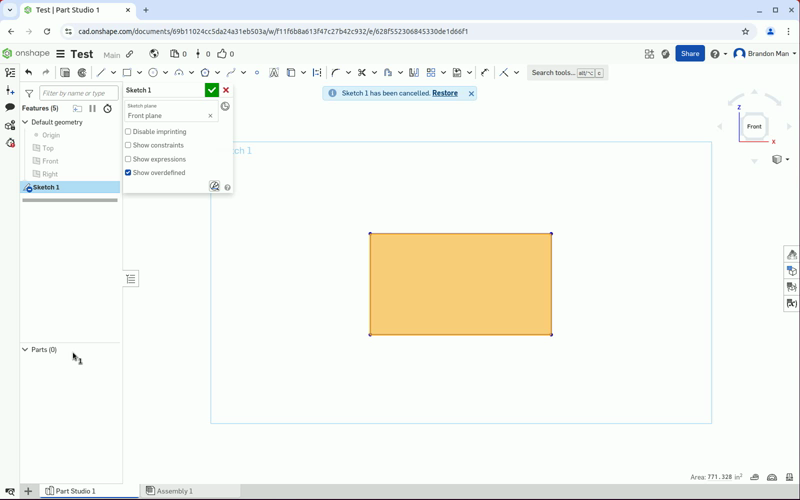
key(shift+y)
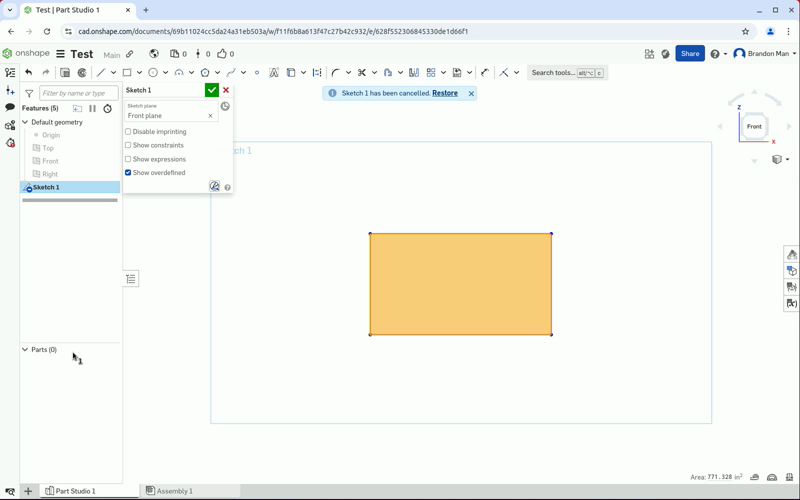
key(shift+e)
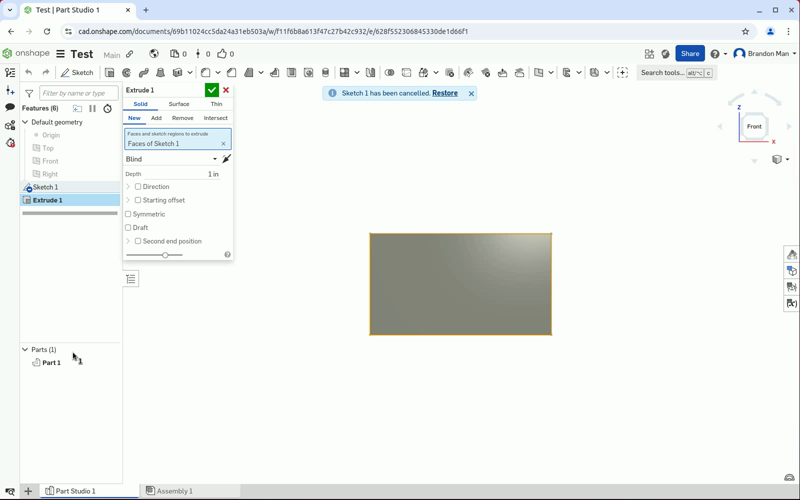
mouse_move(143, 106)
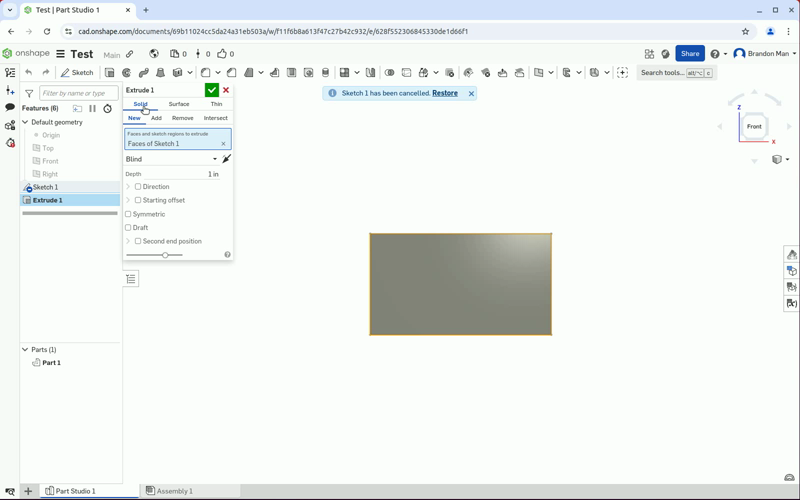
click(143, 106)
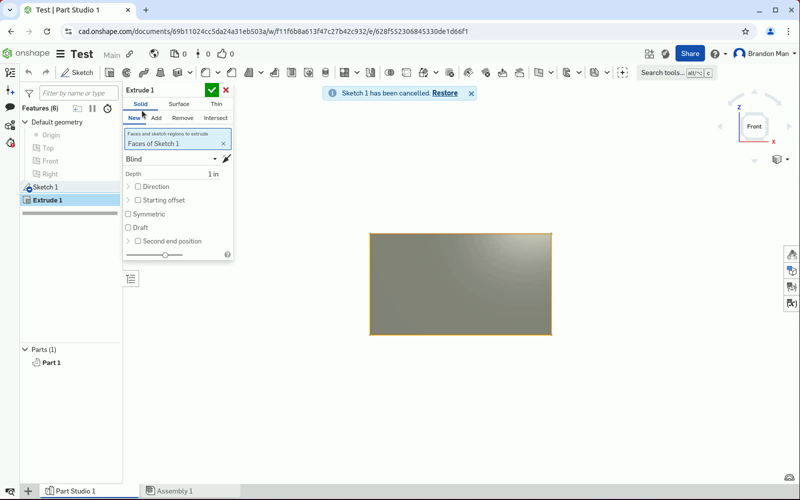
mouse_move(137, 120)
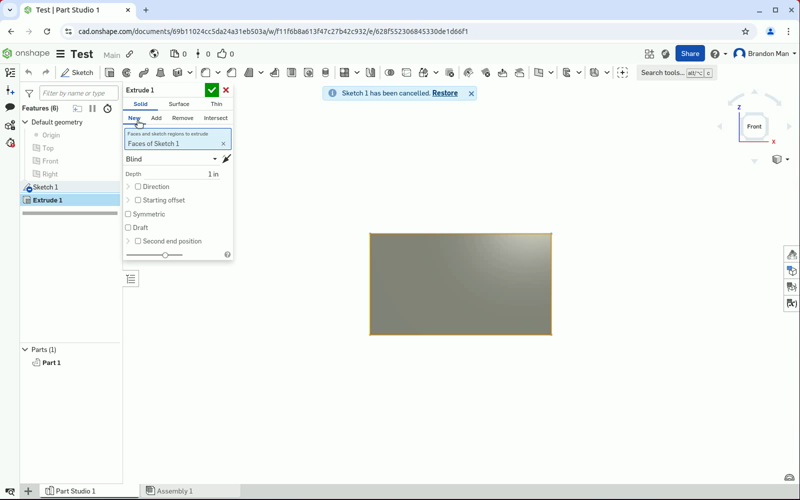
click(137, 120)
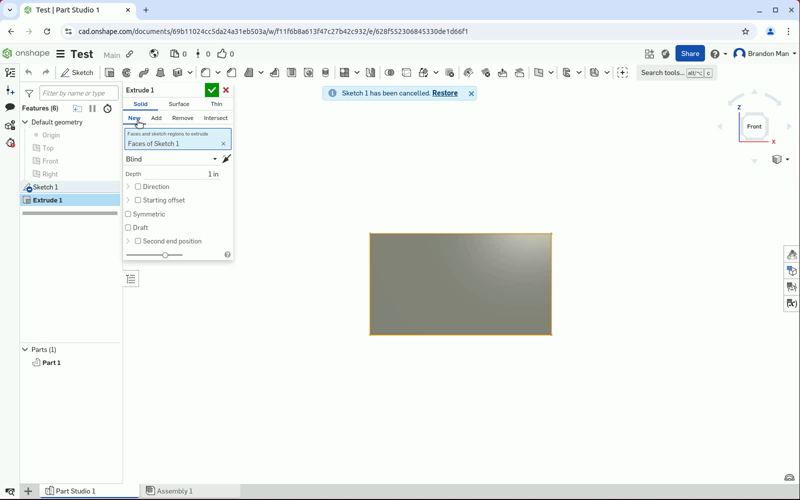
key(tab, 4)
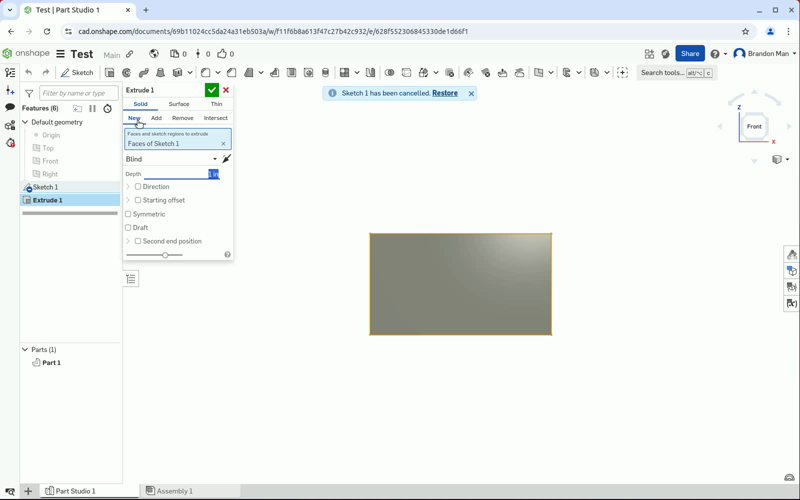
text(11.554)
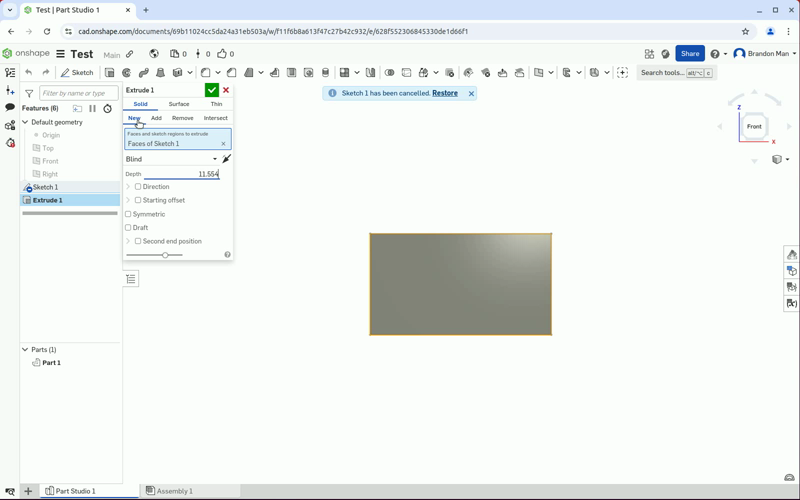
key(enter)
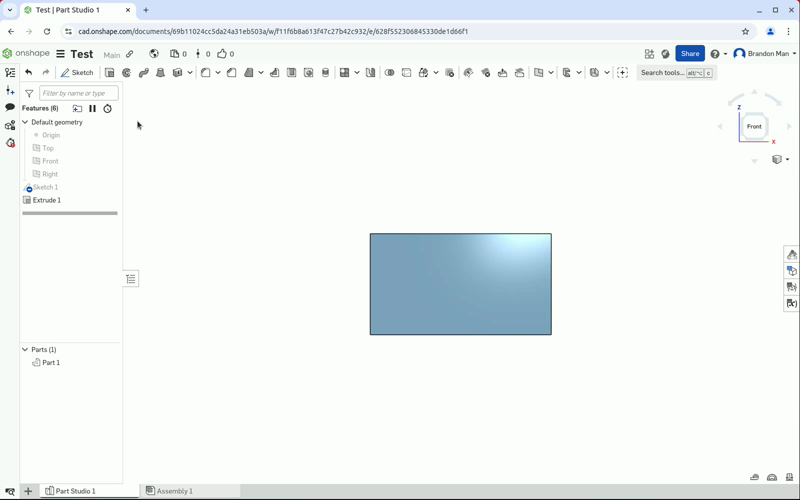
key(shift+h)
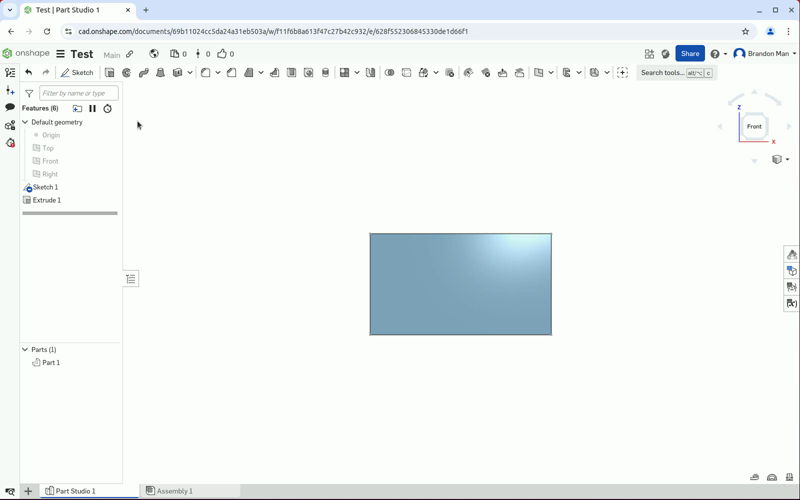
key(shift+h)
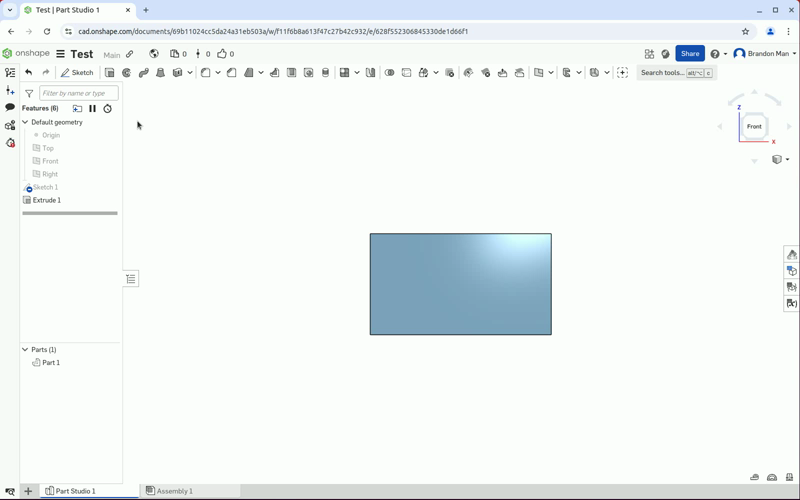
mouse_move(73, 189)
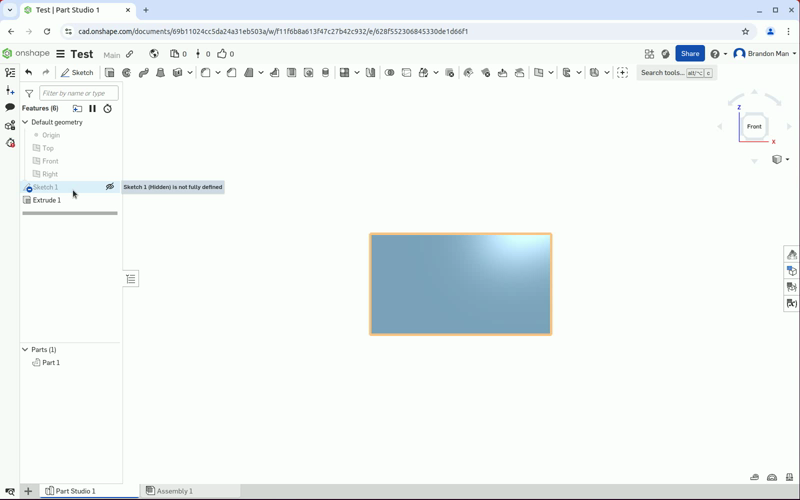
click(73, 189)
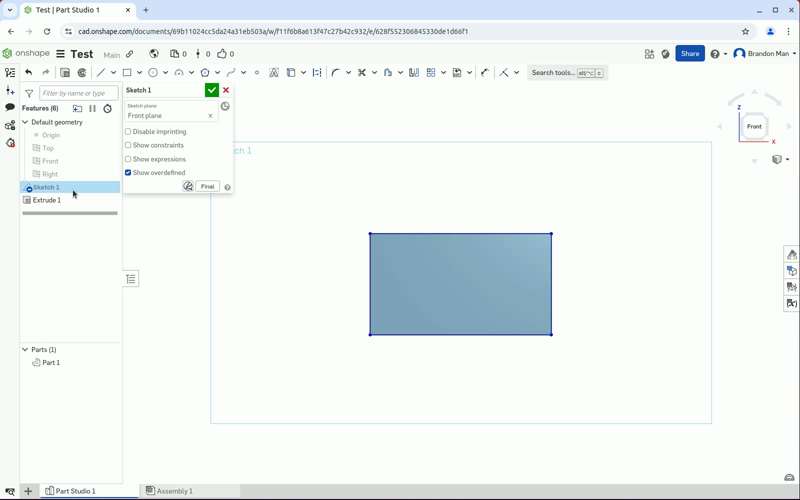
mouse_move(229, 92)
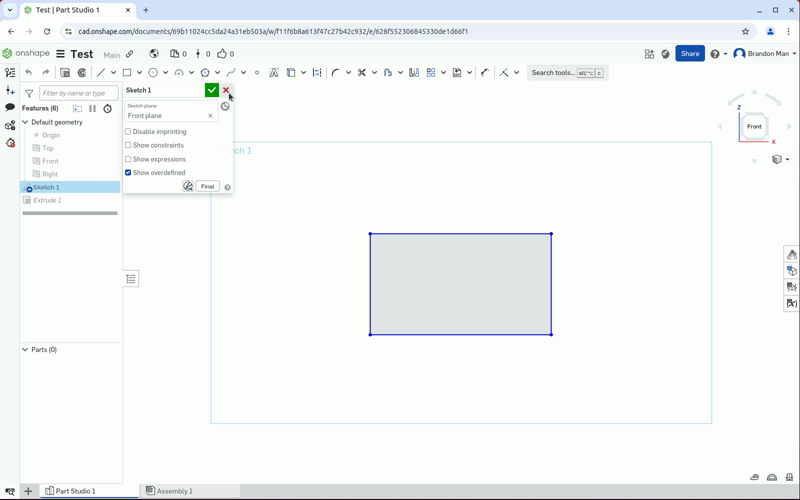
click(229, 92)
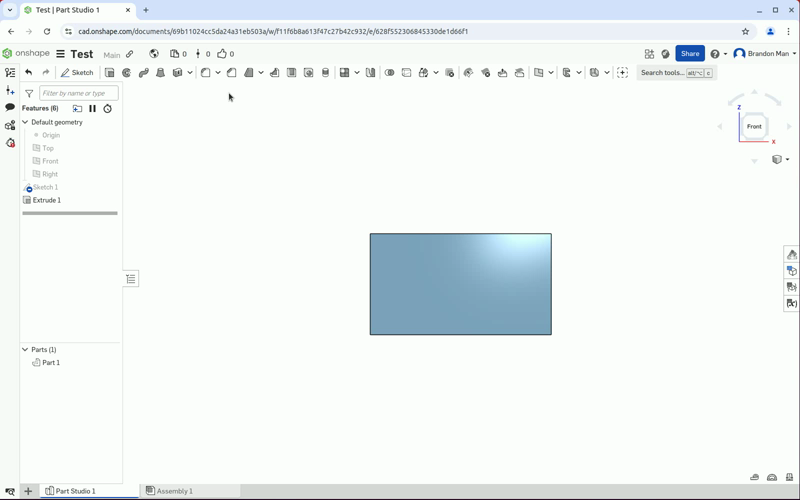
mouse_move(541, 75)
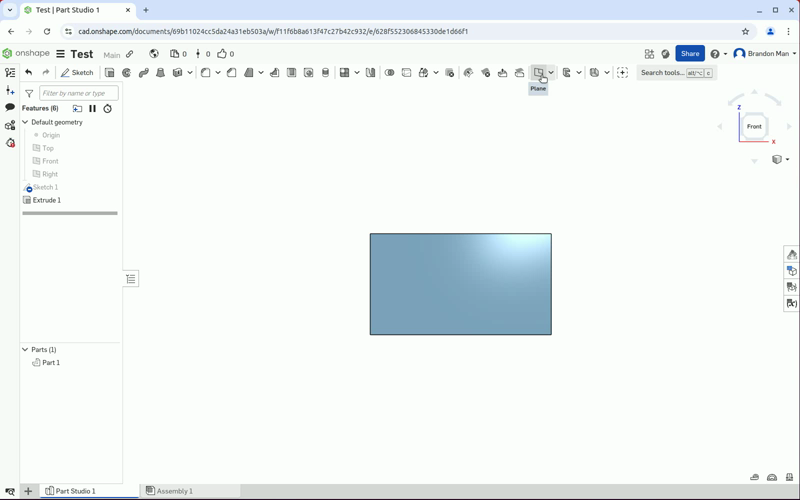
click(541, 75)
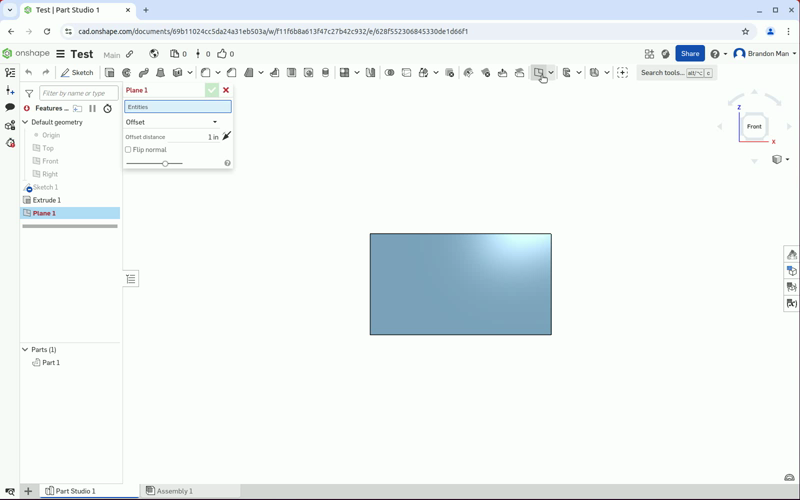
mouse_move(73, 163)
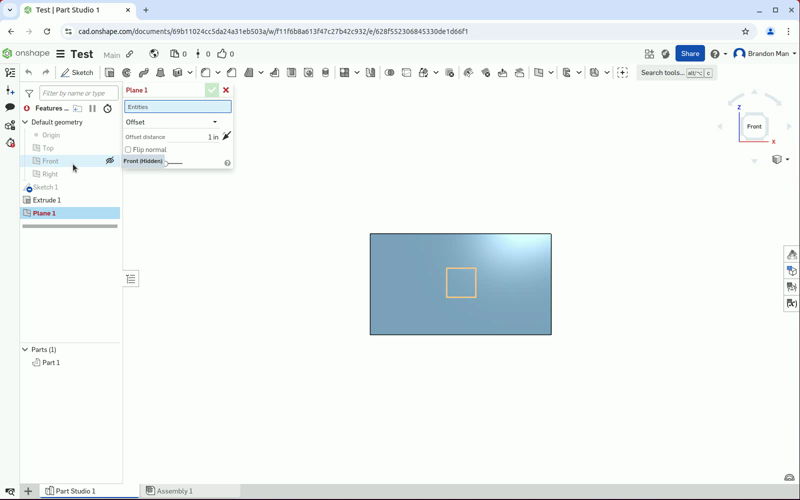
click(73, 163)
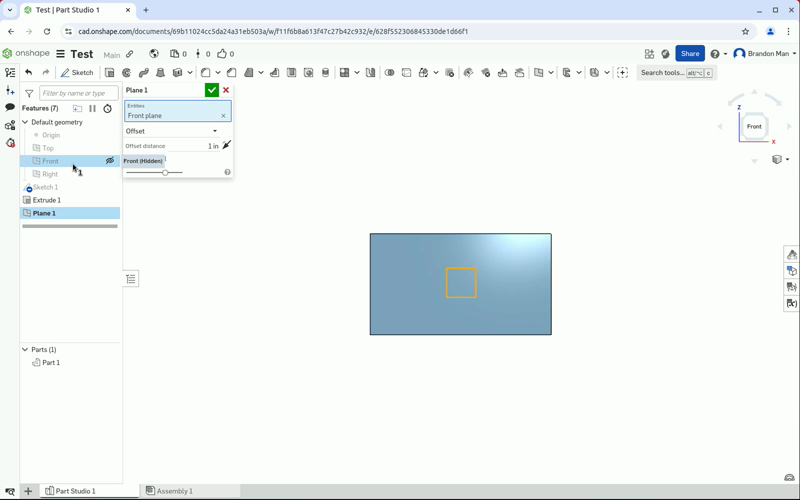
key(tab, 2)
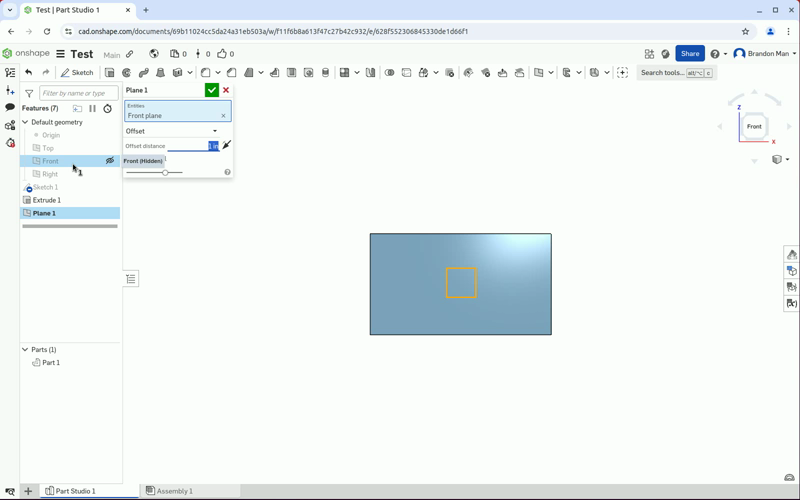
text(11.554)
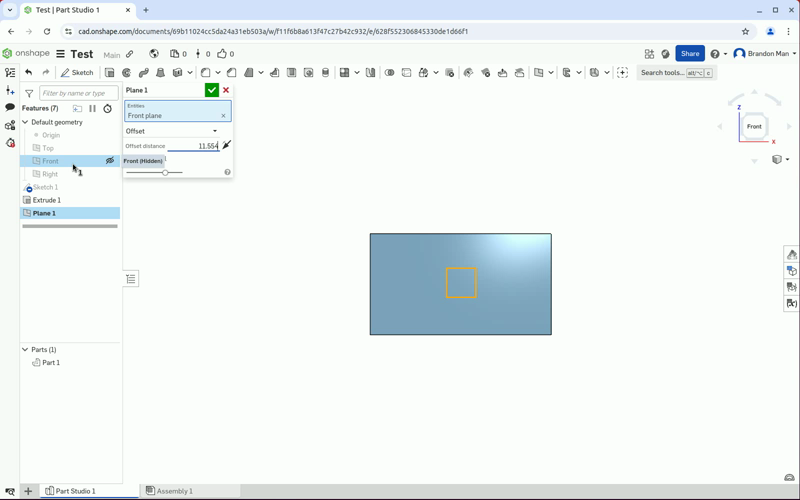
key(enter, 2)
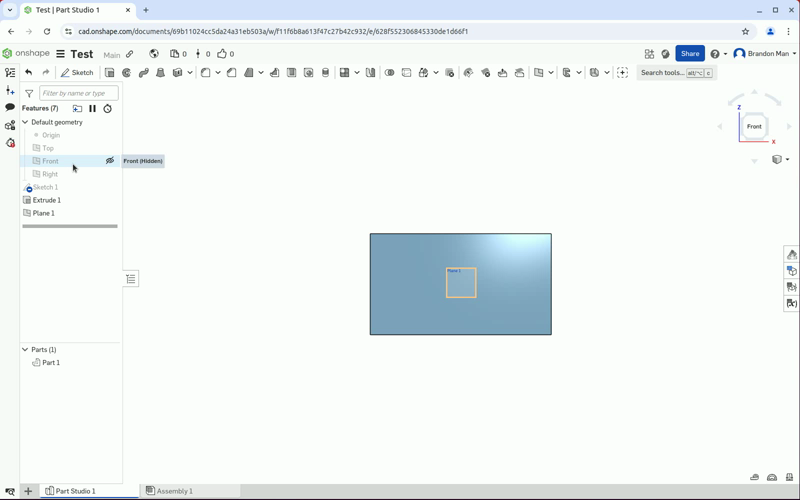
key(shift+s)
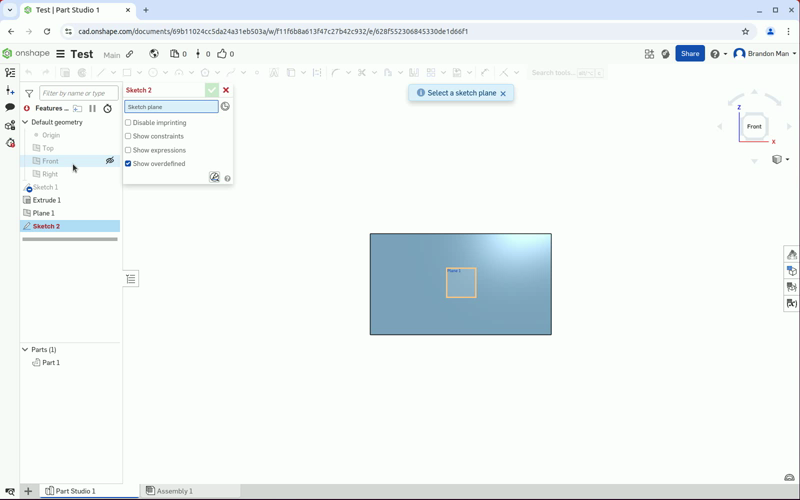
mouse_move(73, 215)
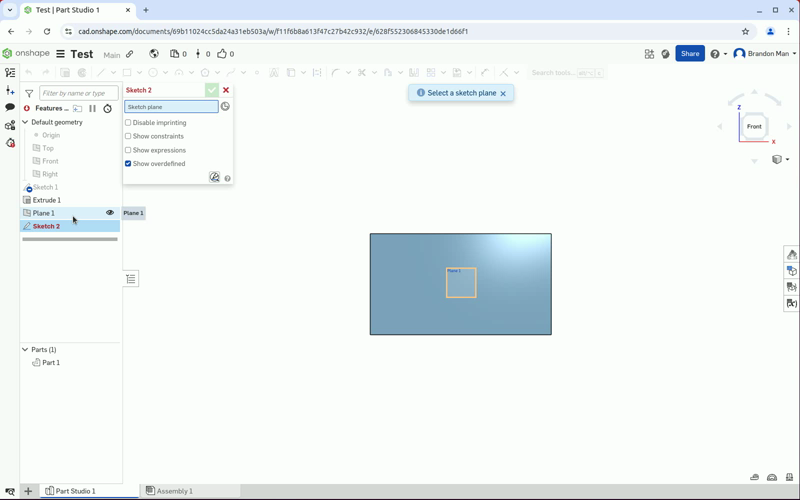
click(73, 215)
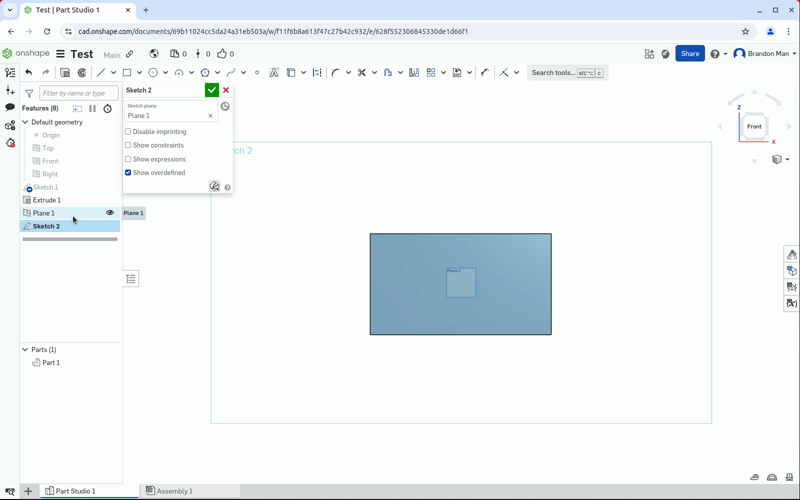
mouse_move(73, 352)
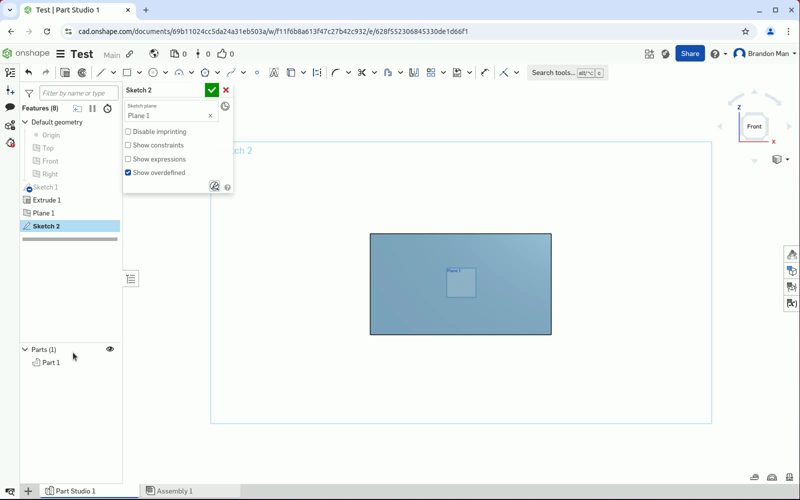
key(y)
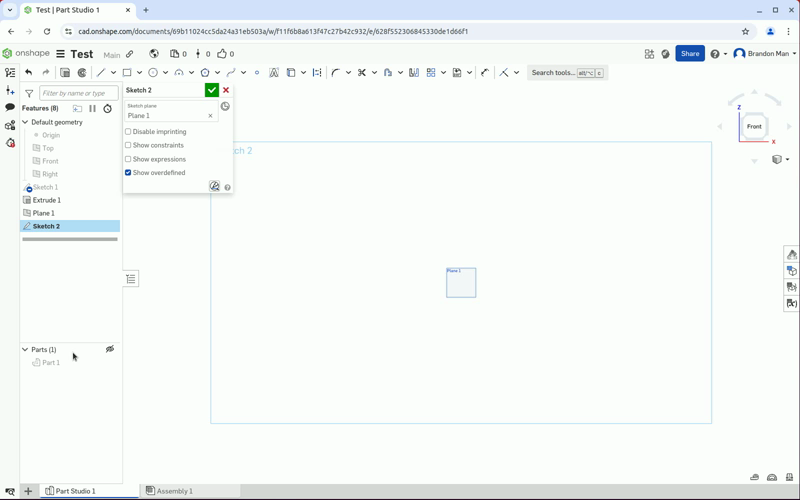
key(l)
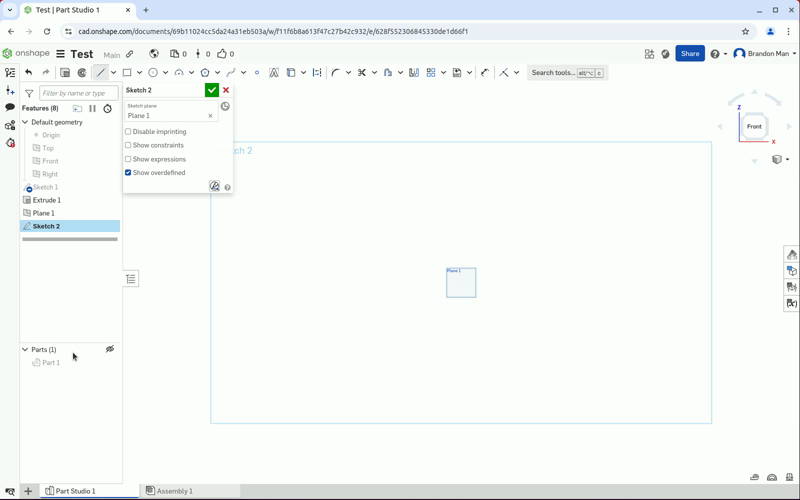
key_down(shift)
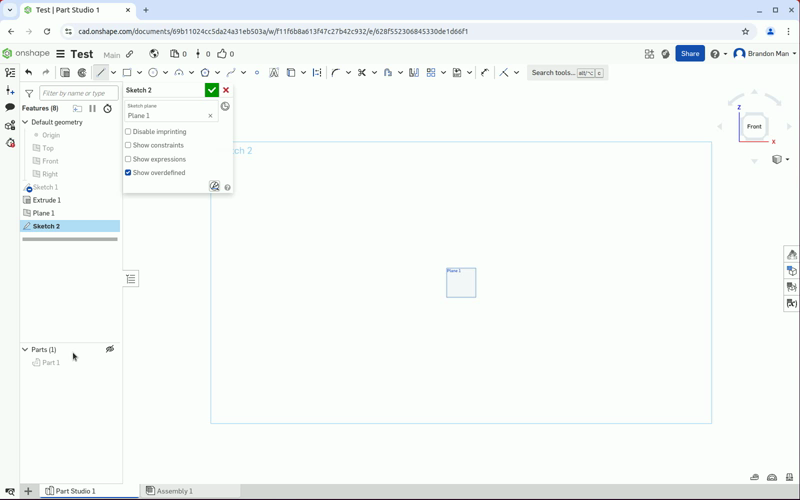
mouse_move(472, 231)
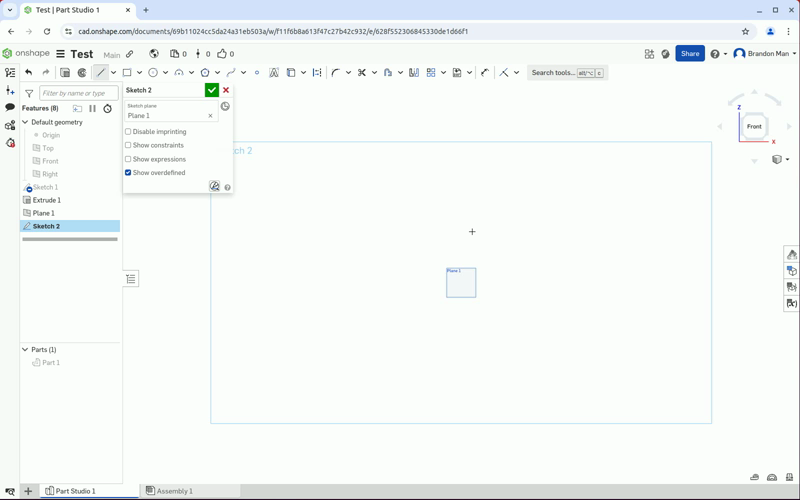
click(472, 231)
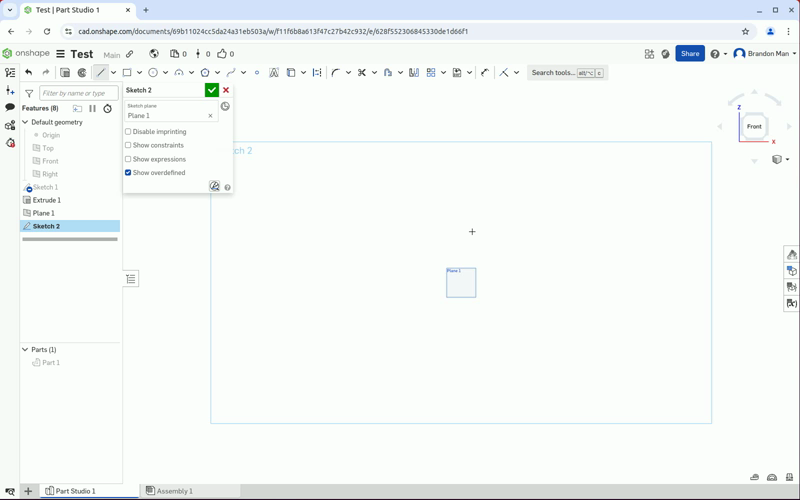
key_up(shift)
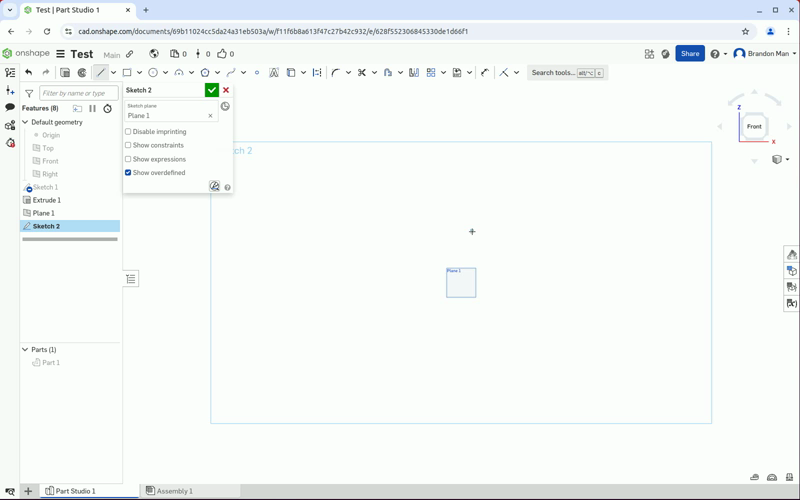
key_down(shift)
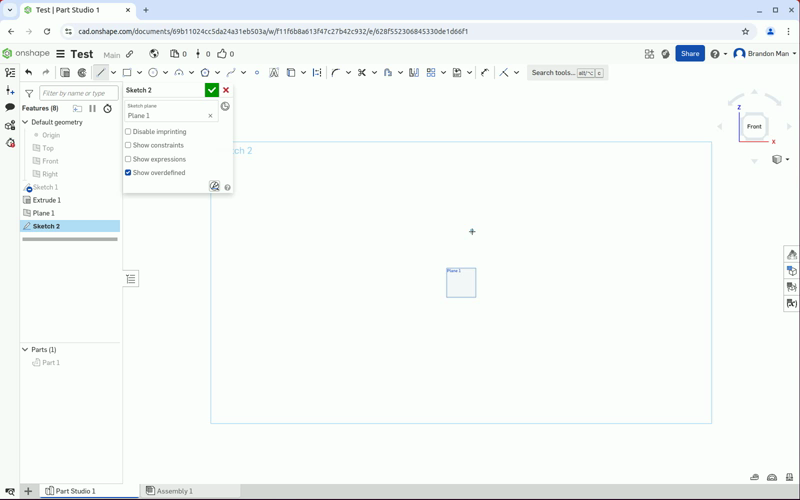
mouse_move(535, 231)
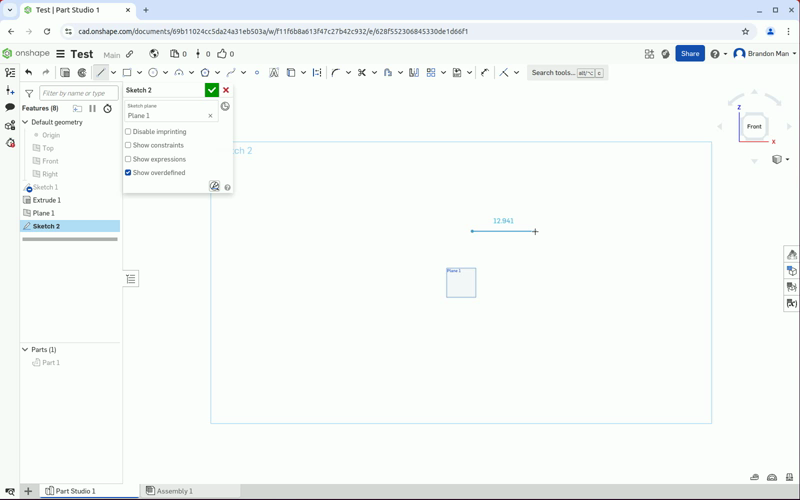
click(535, 231)
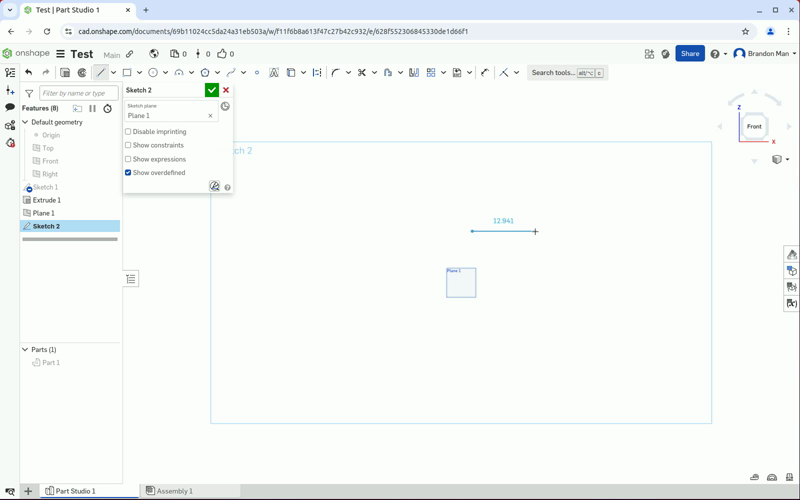
key_up(shift)
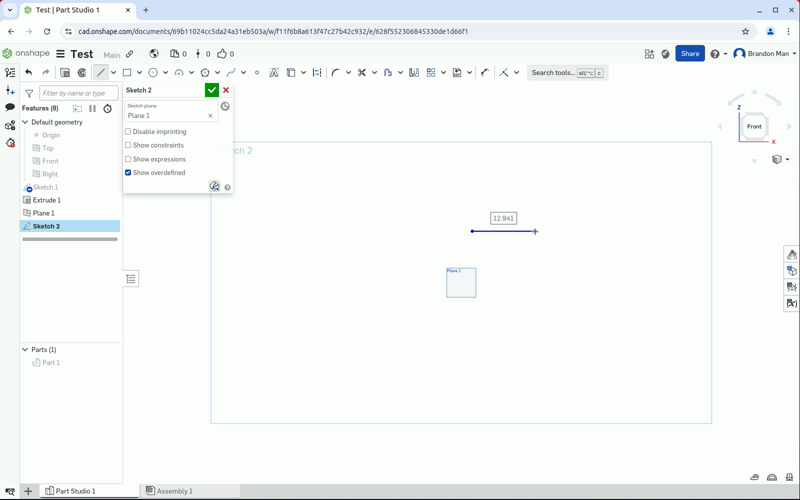
key(esc)
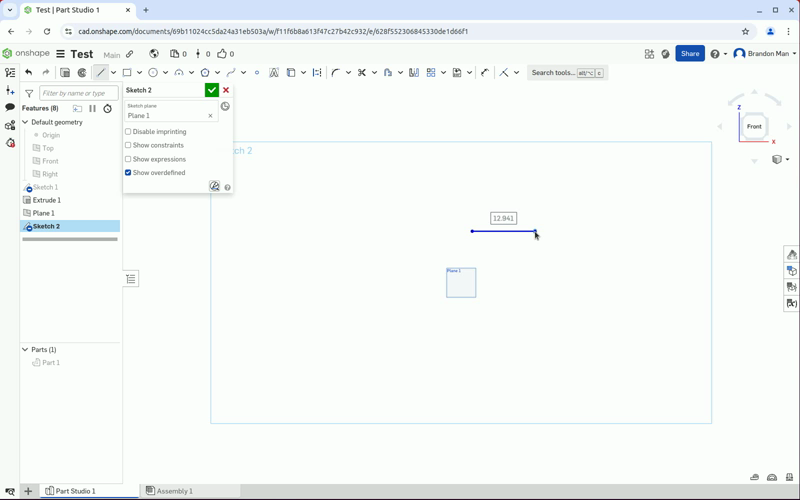
key(a)
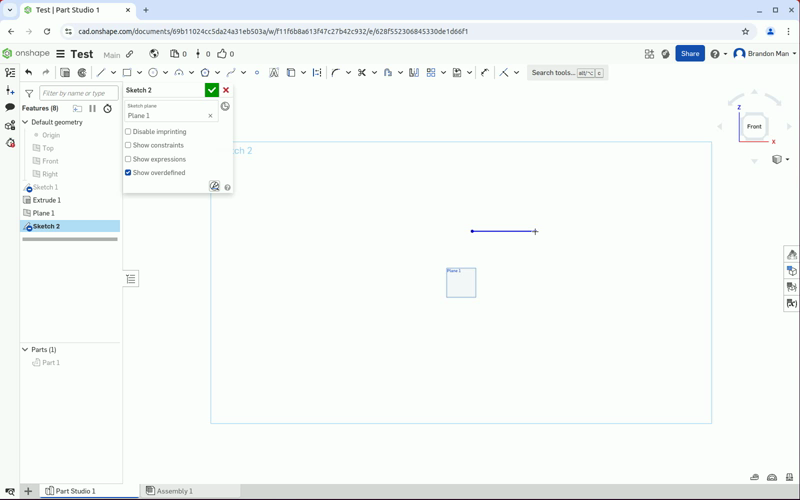
mouse_move(535, 231)
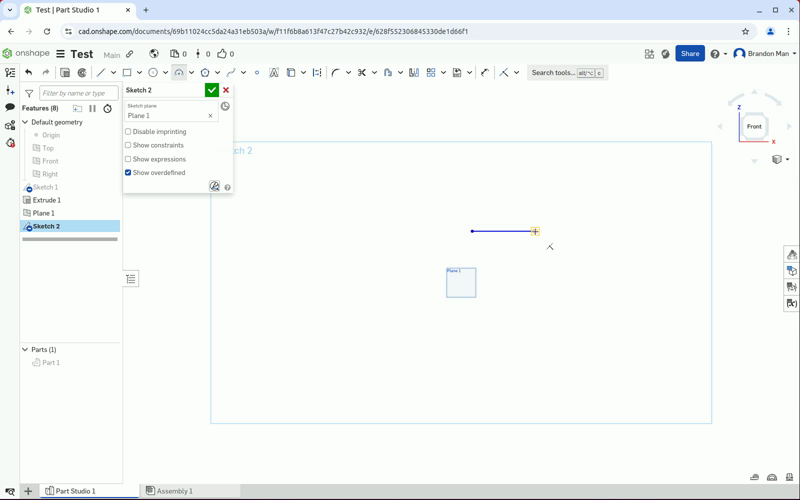
click(535, 231)
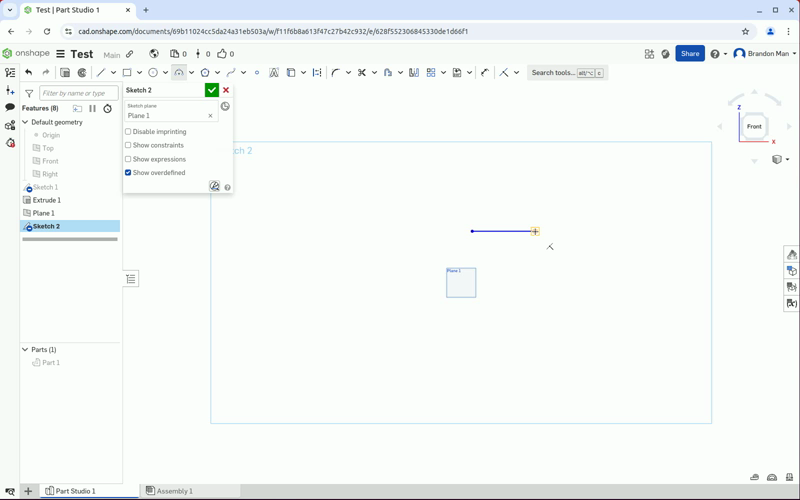
mouse_move(472, 231)
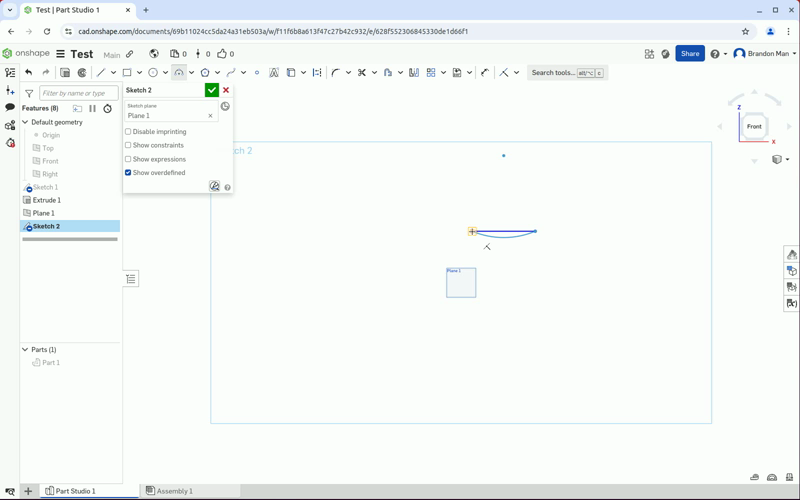
click(472, 231)
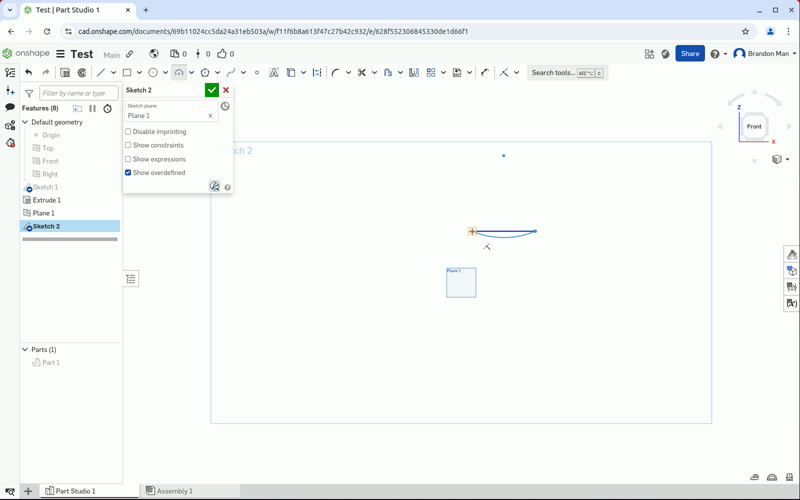
key_down(shift)
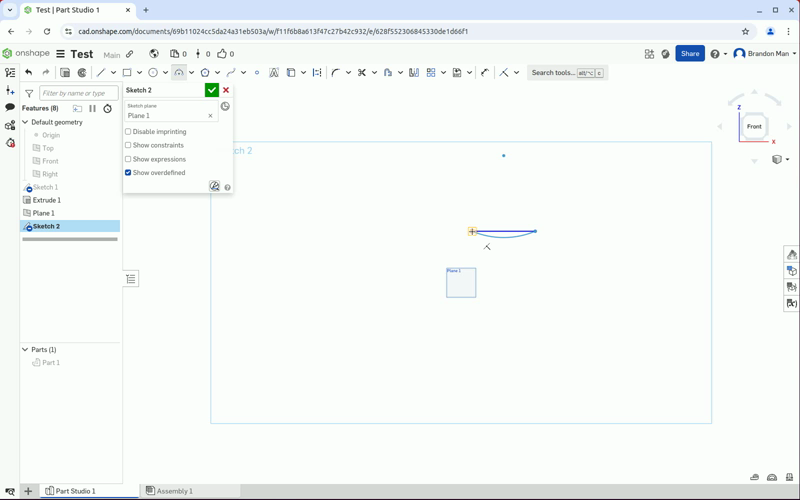
mouse_move(503, 214)
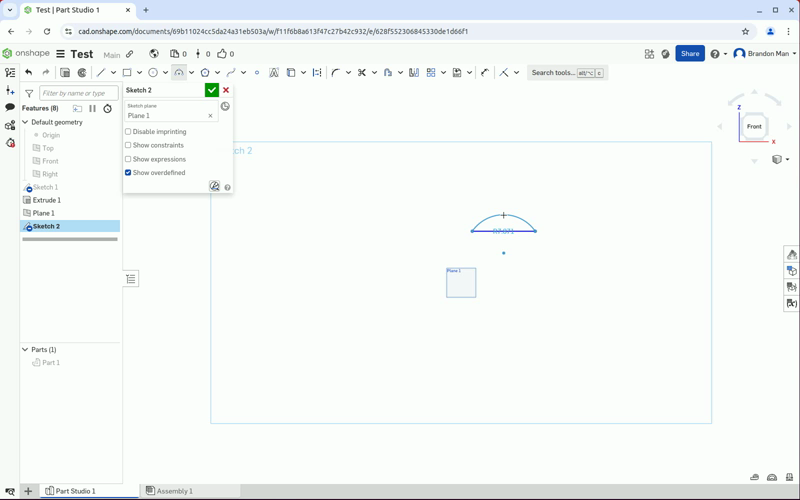
click(503, 214)
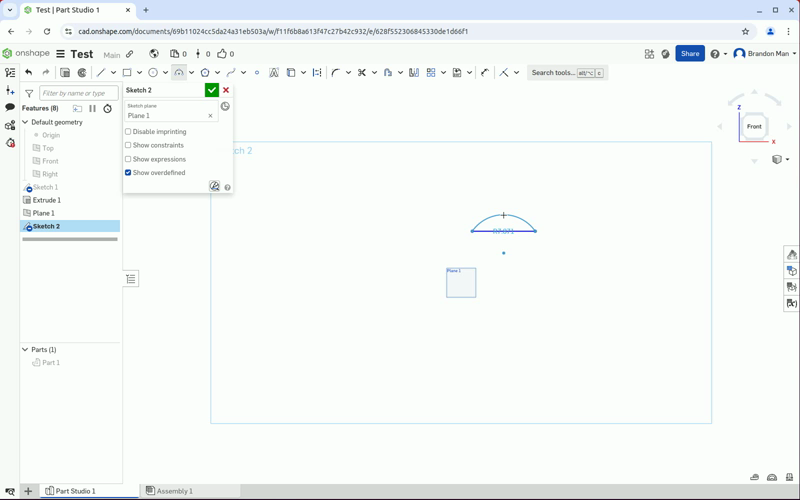
key_up(shift)
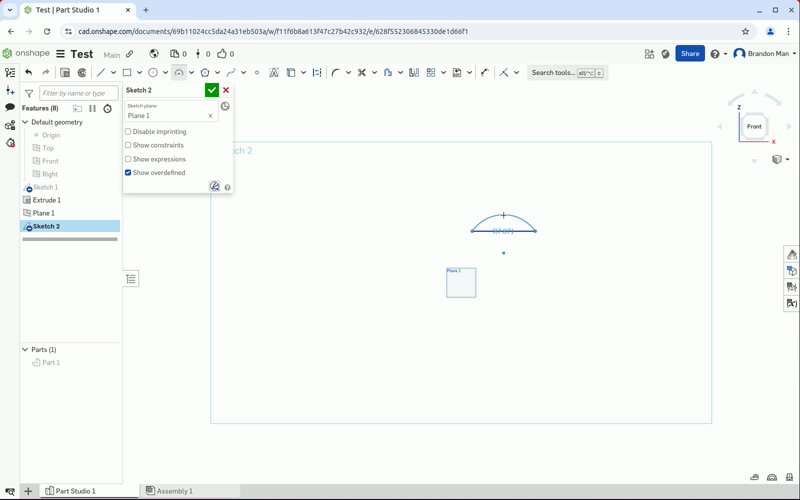
key(esc)
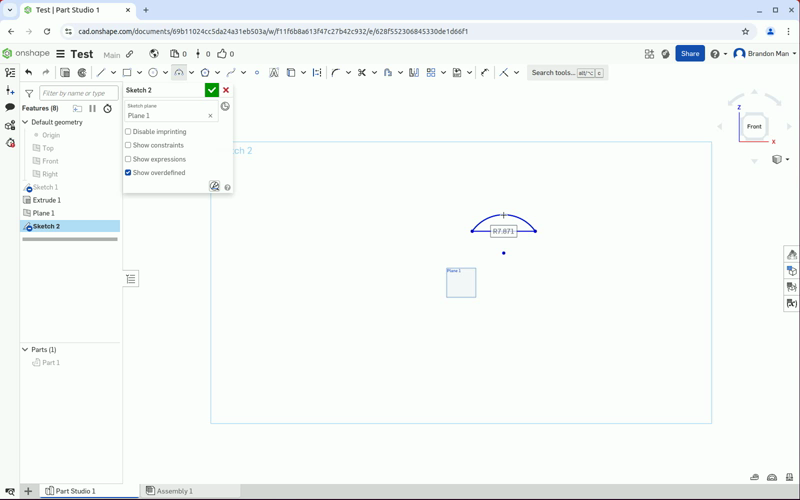
mouse_move(508, 228)
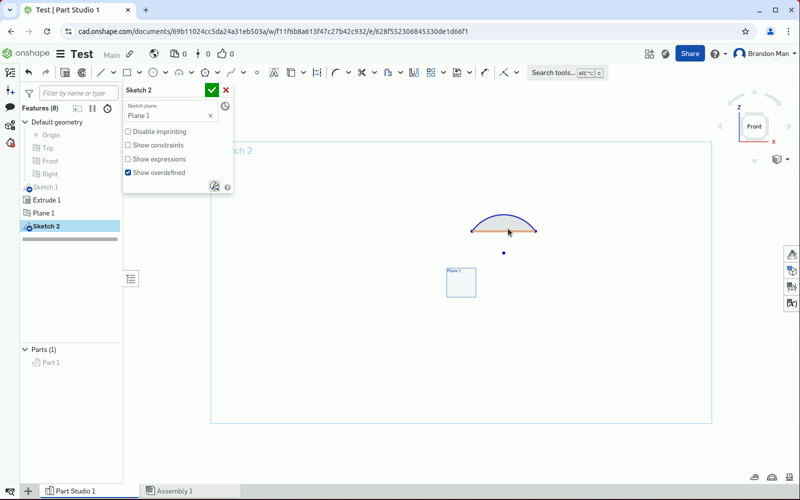
scroll(6)
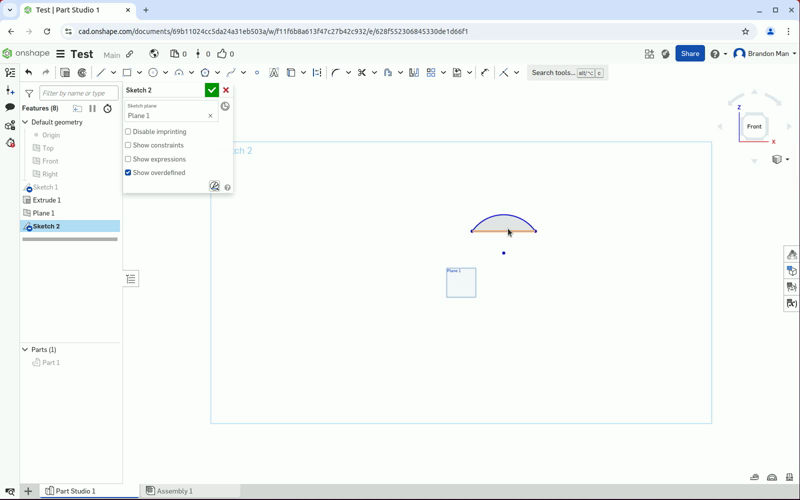
scroll(6)
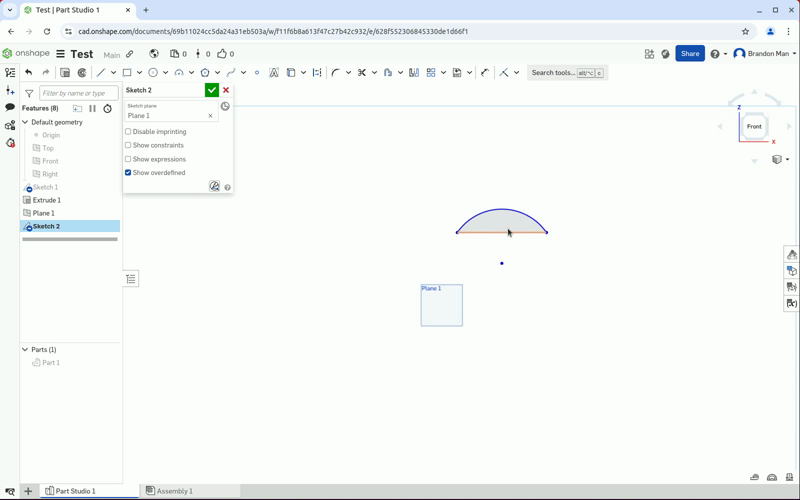
scroll(6)
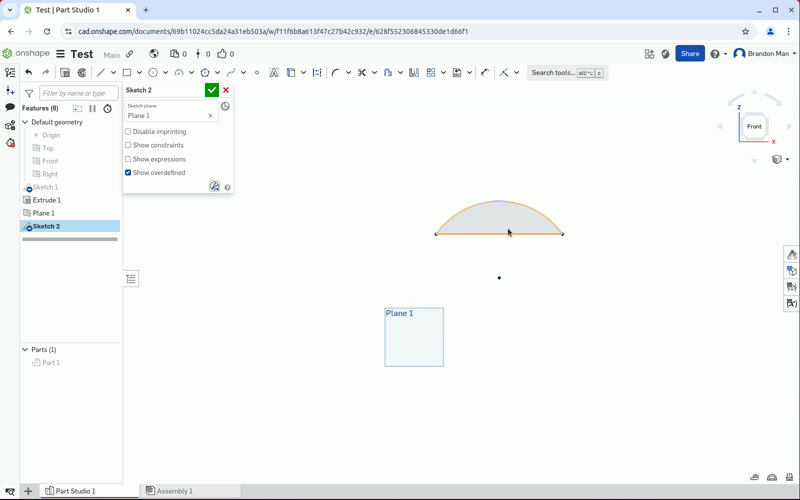
scroll(6)
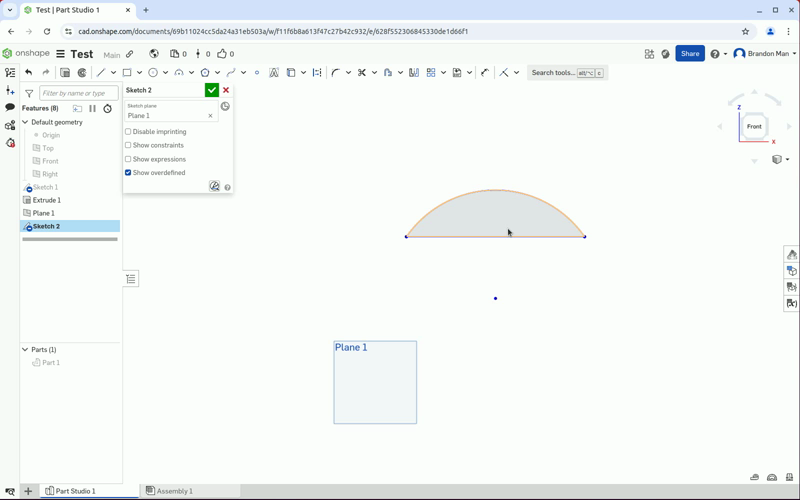
scroll(6)
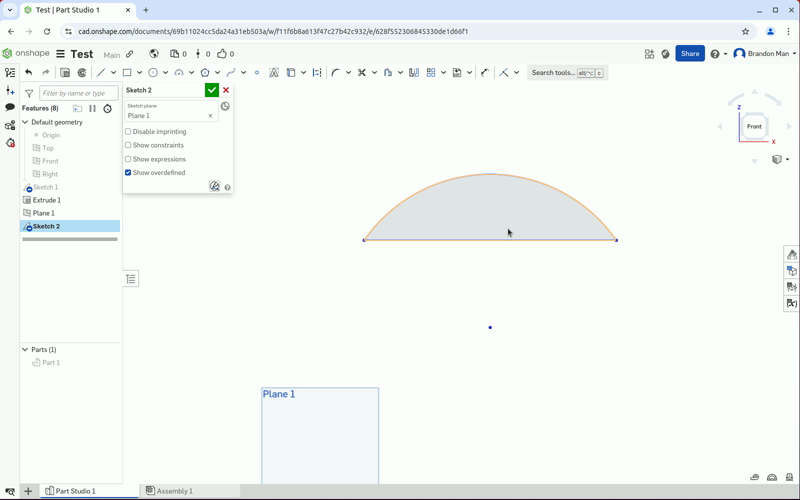
scroll(6)
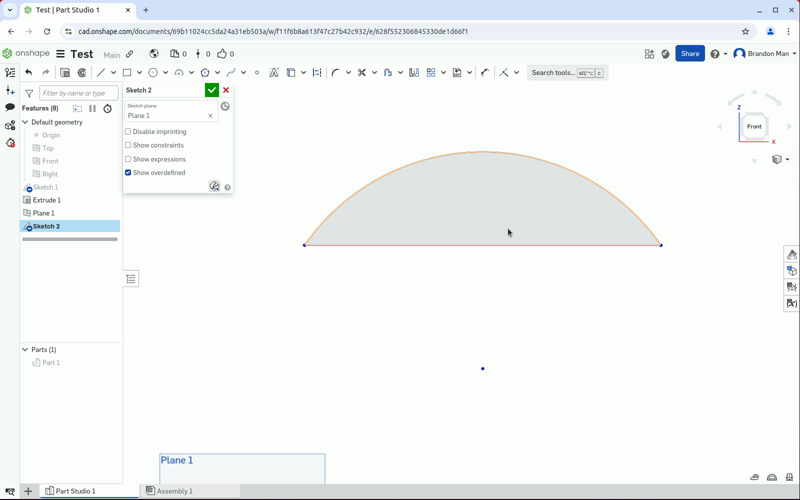
scroll(6)
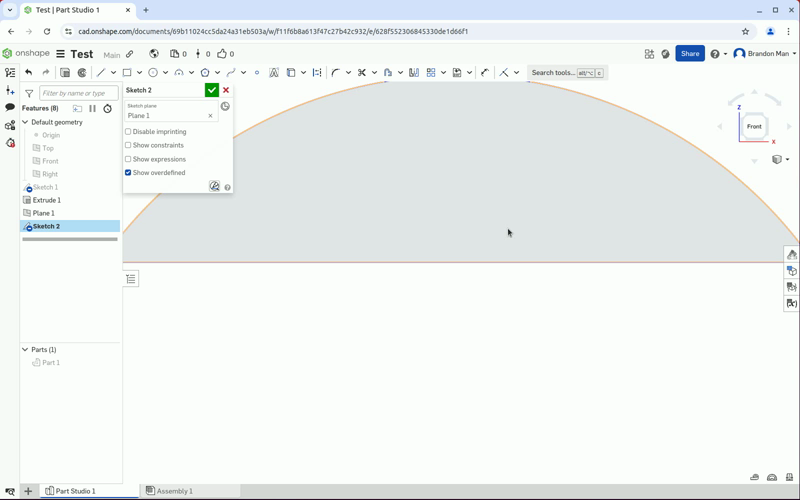
click(508, 228)
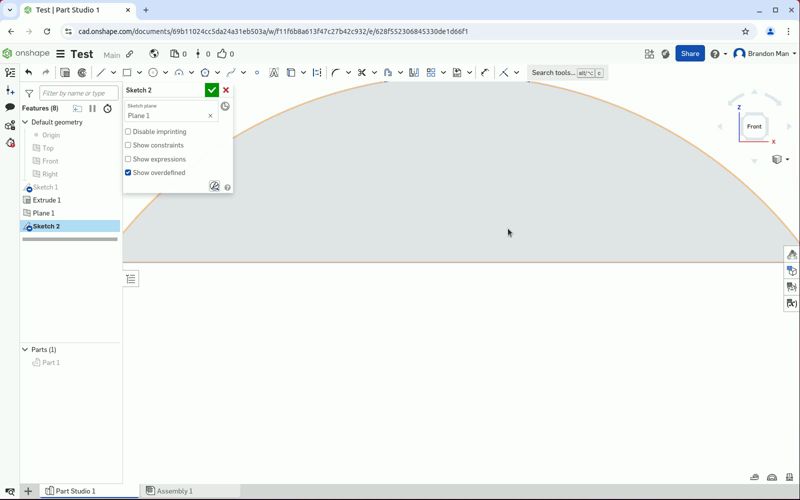
scroll(-6)
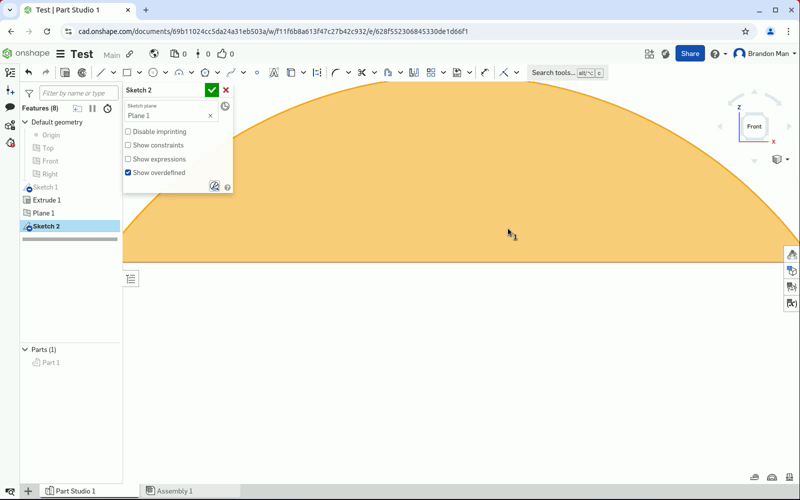
scroll(-6)
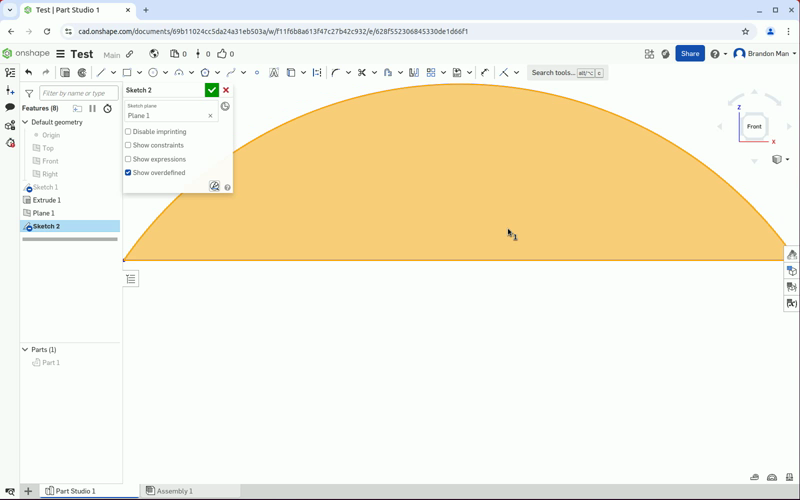
scroll(-6)
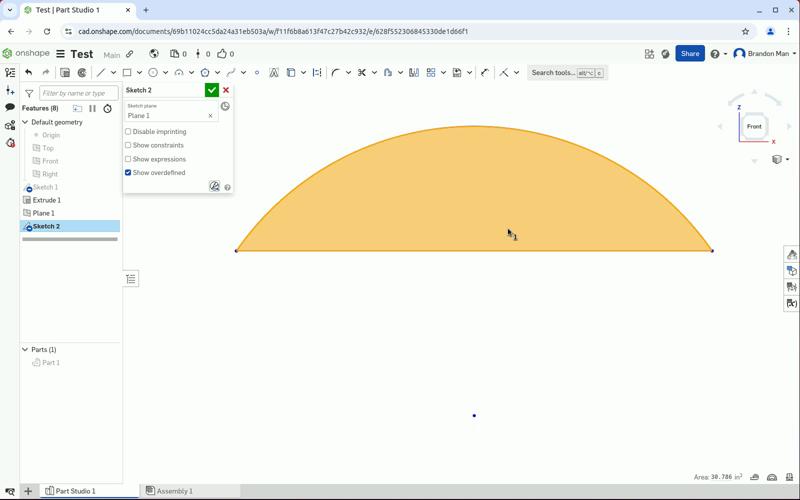
scroll(-6)
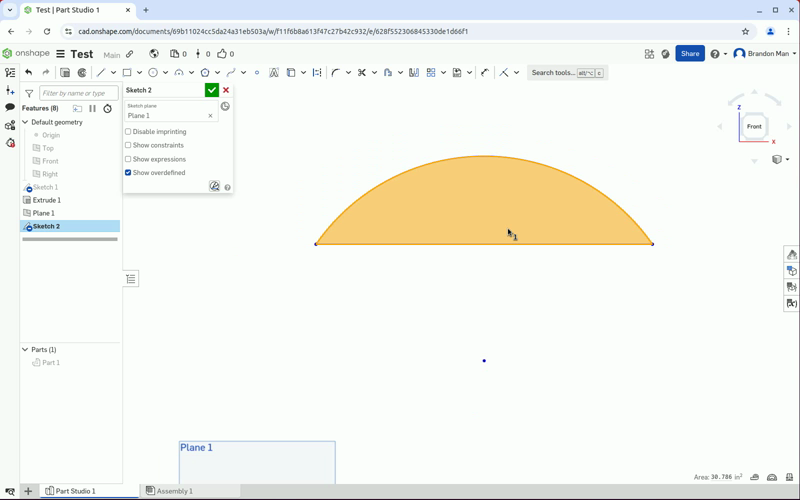
scroll(-6)
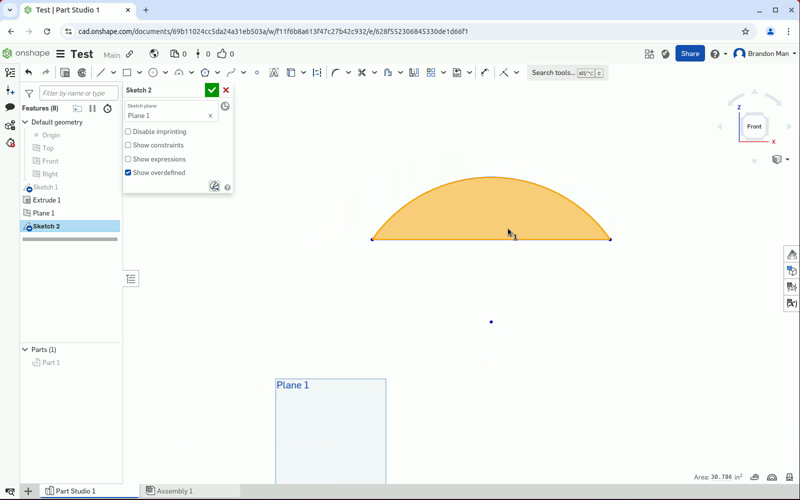
scroll(-6)
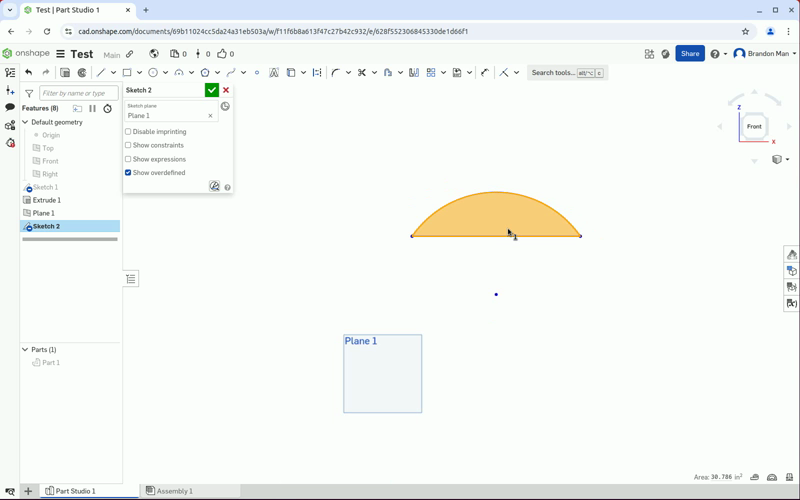
scroll(-6)
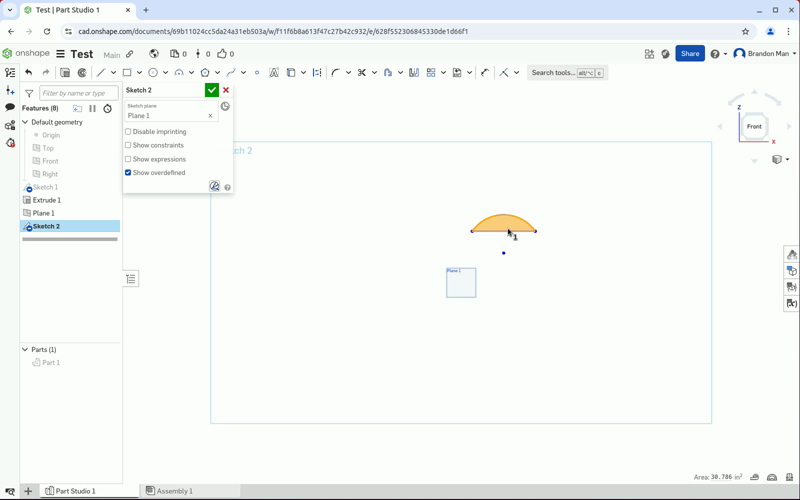
mouse_move(73, 352)
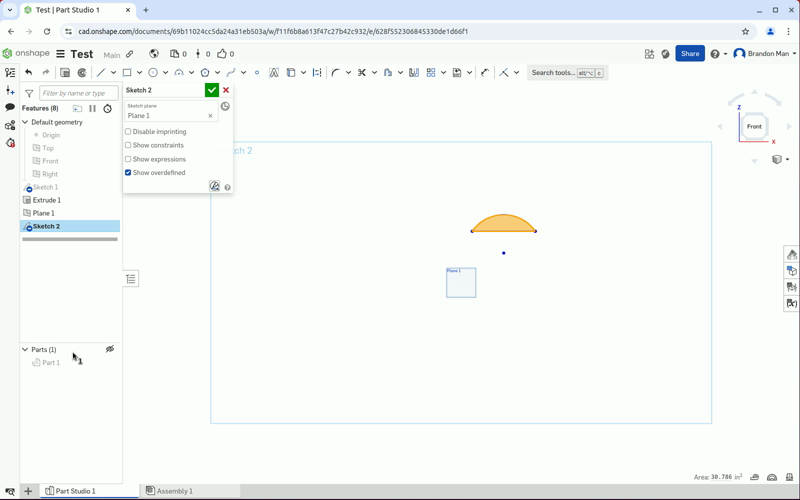
key(shift+y)
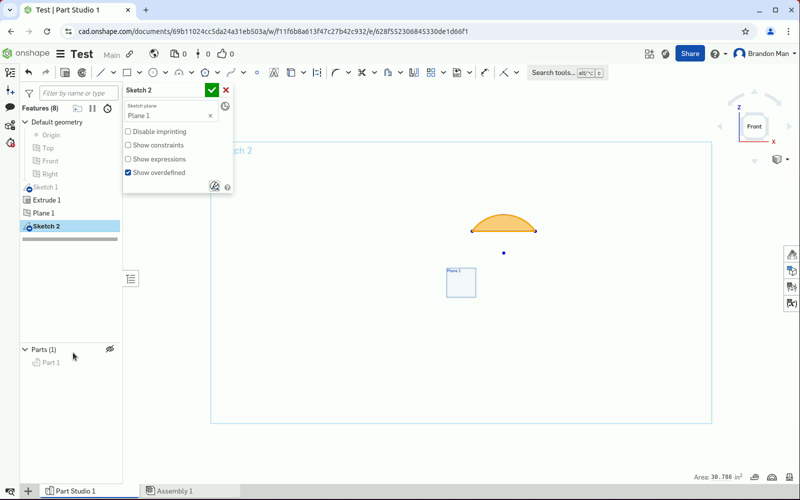
key(shift+e)
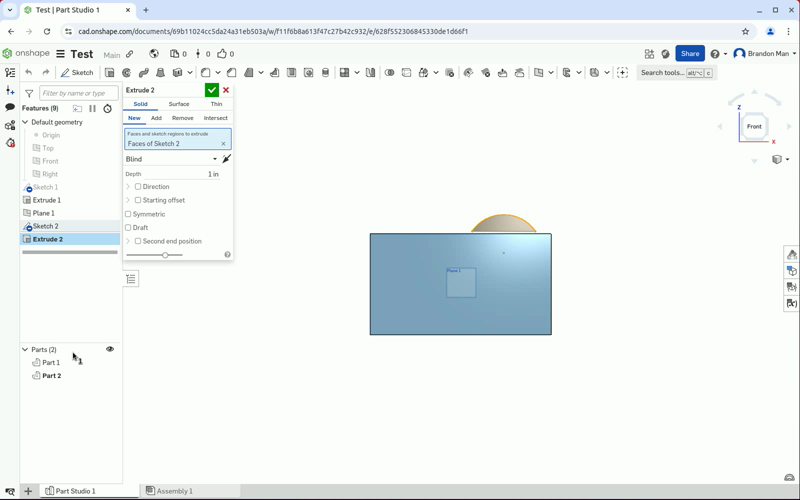
mouse_move(143, 106)
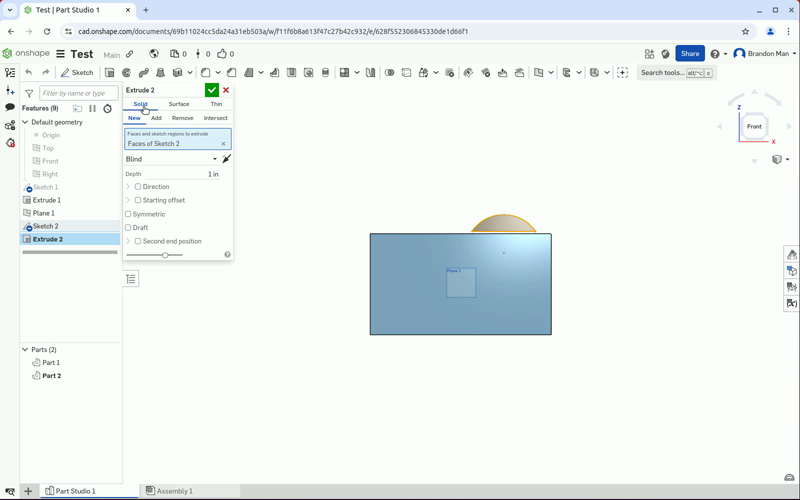
click(143, 106)
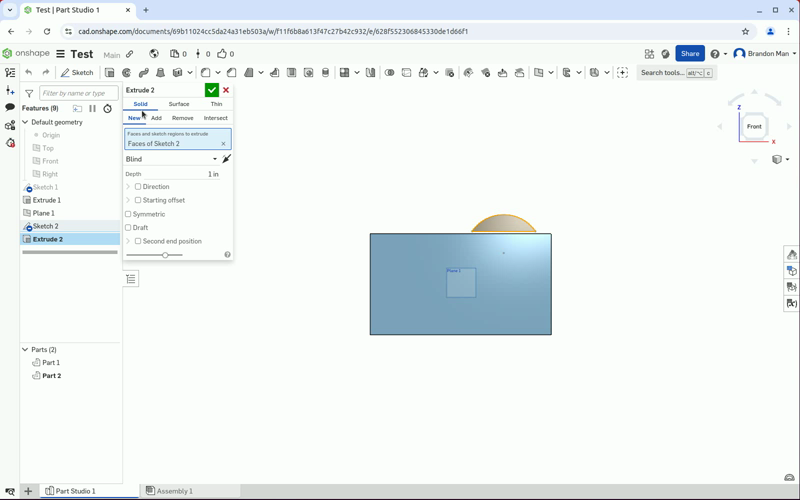
mouse_move(137, 120)
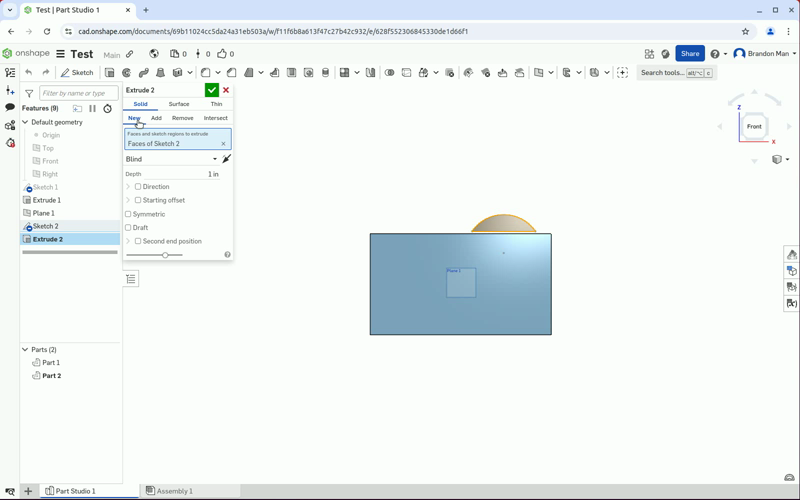
click(137, 120)
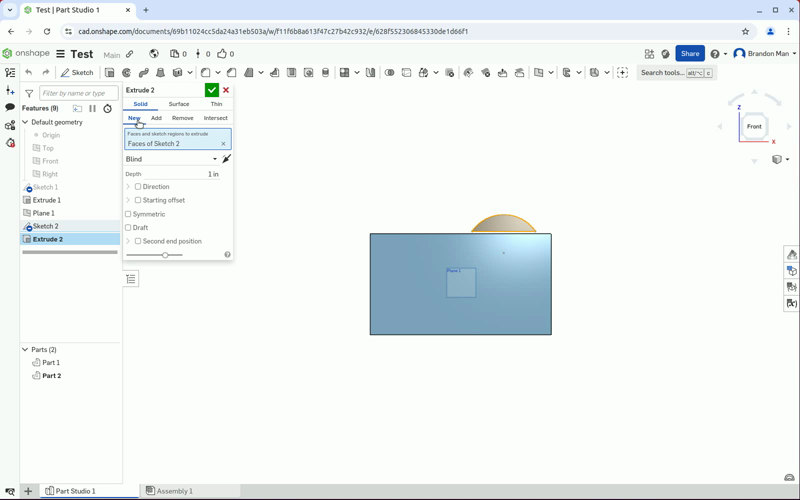
key(tab, 4)
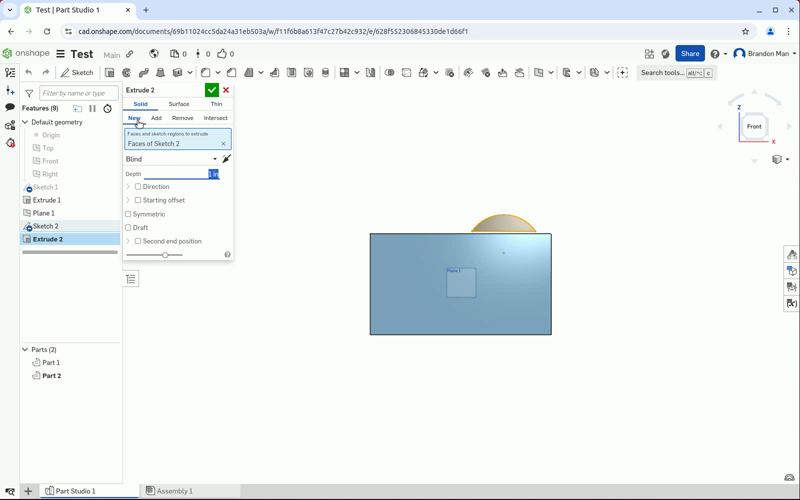
text(11.554)
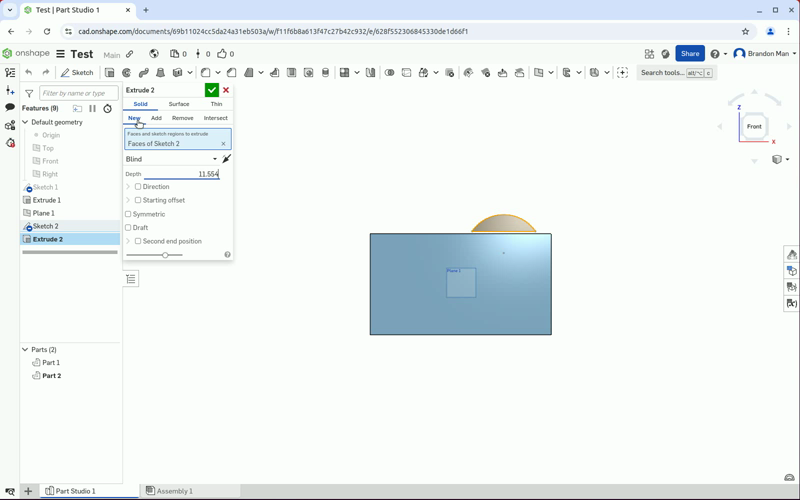
key(enter)
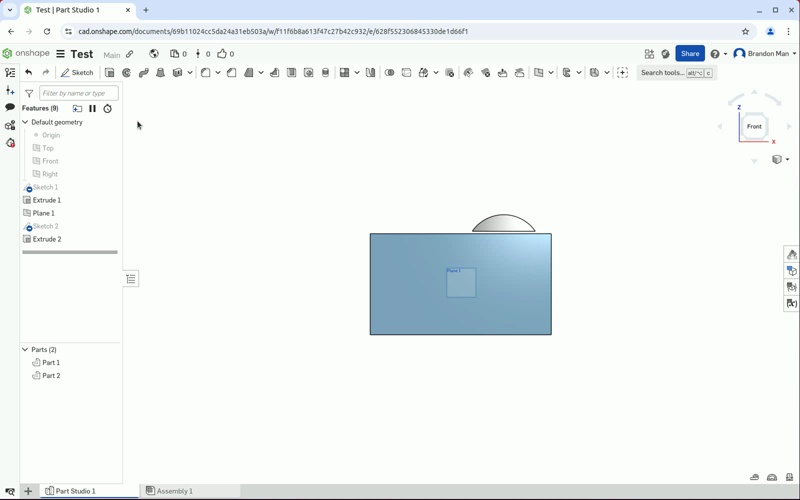
key(shift+h)
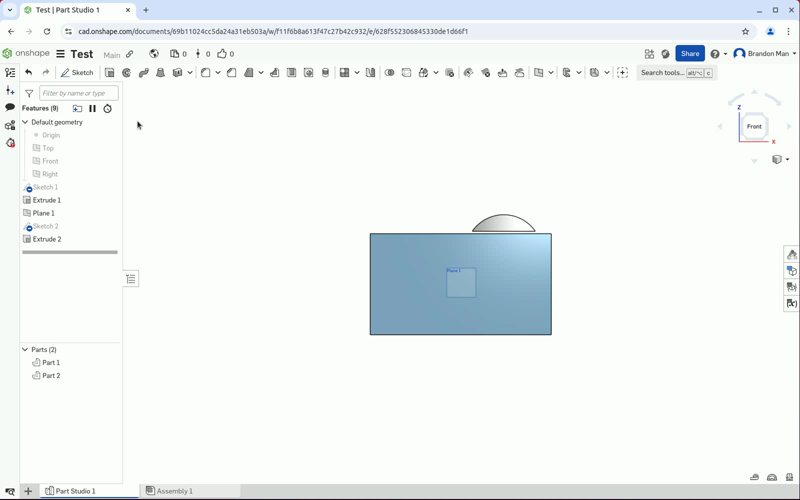
key(shift+h)
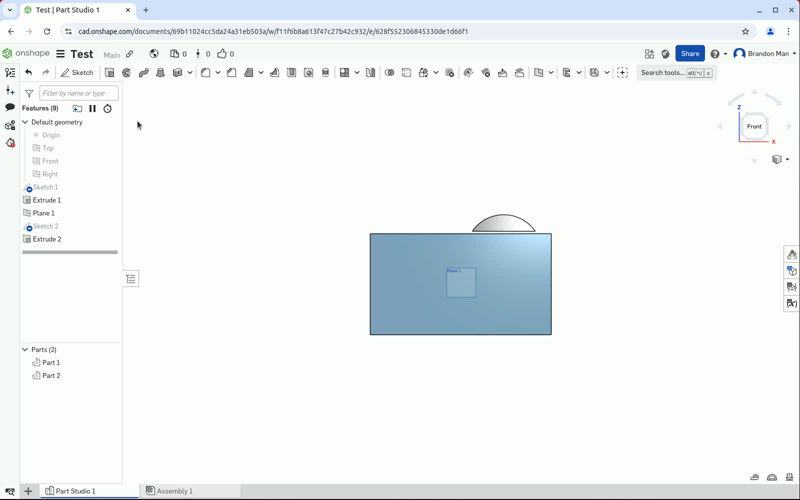
mouse_move(73, 189)
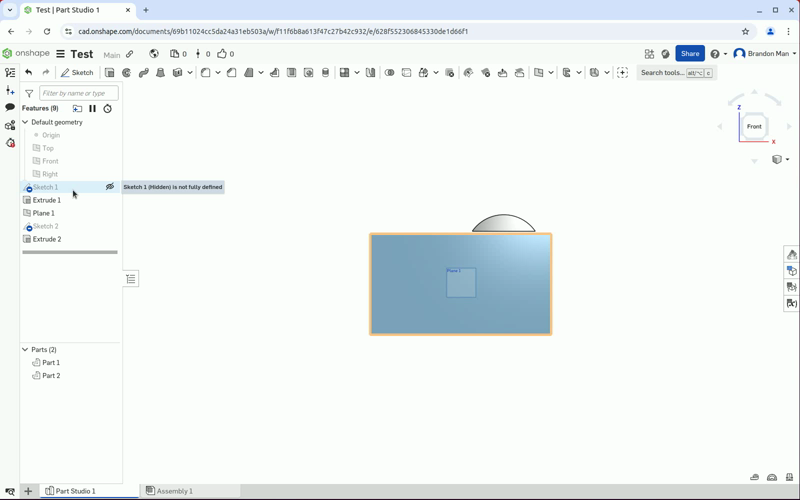
click(73, 189)
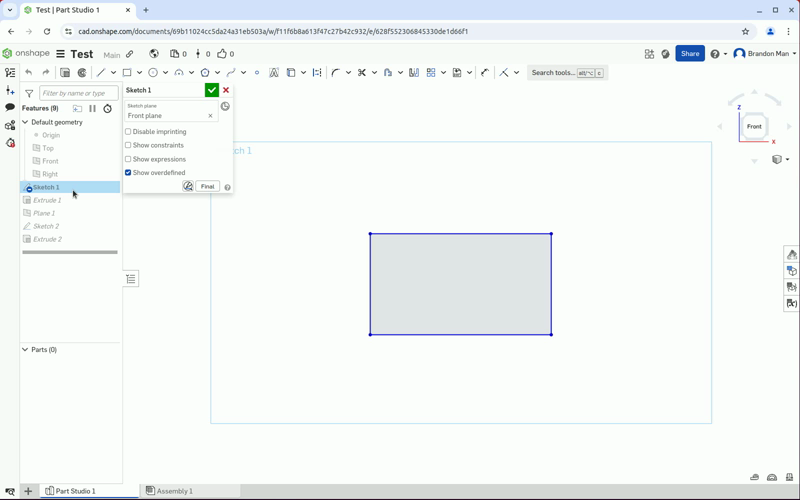
mouse_move(229, 92)
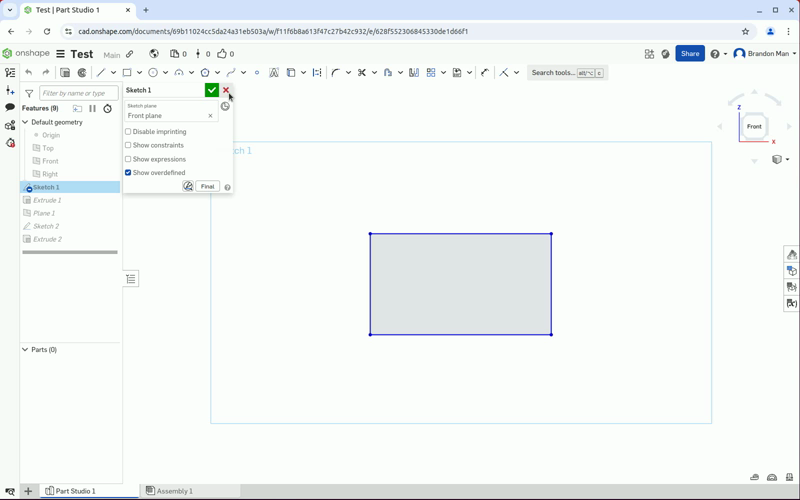
click(229, 92)
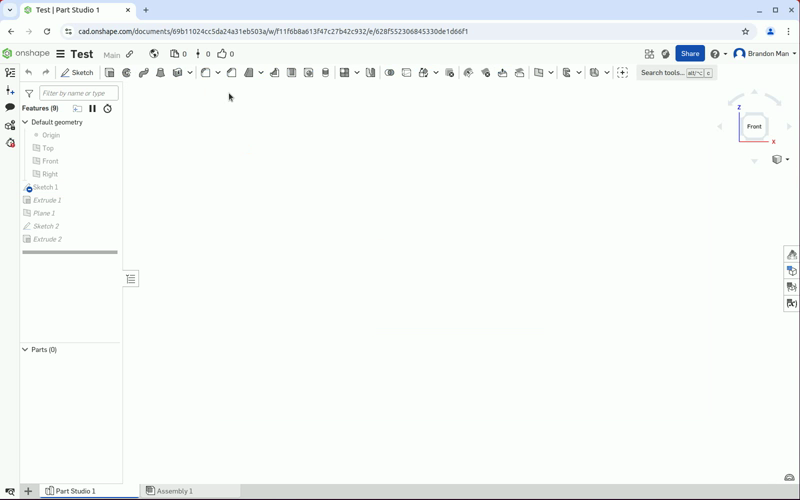
key(shift+s)
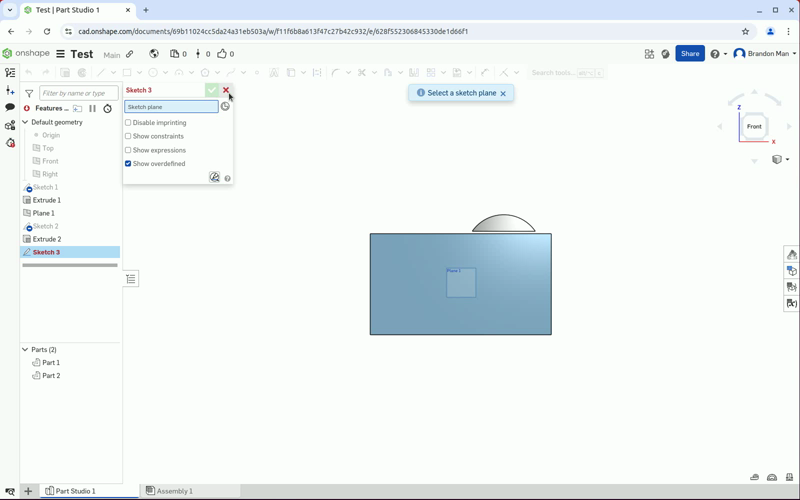
mouse_move(73, 215)
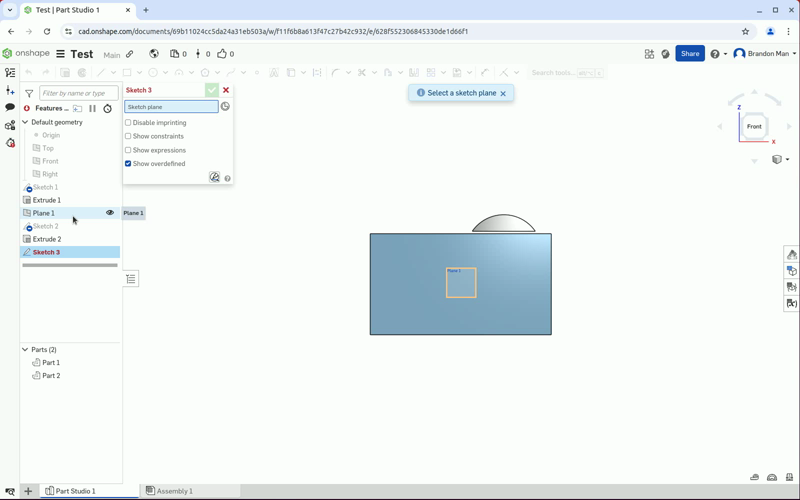
click(73, 215)
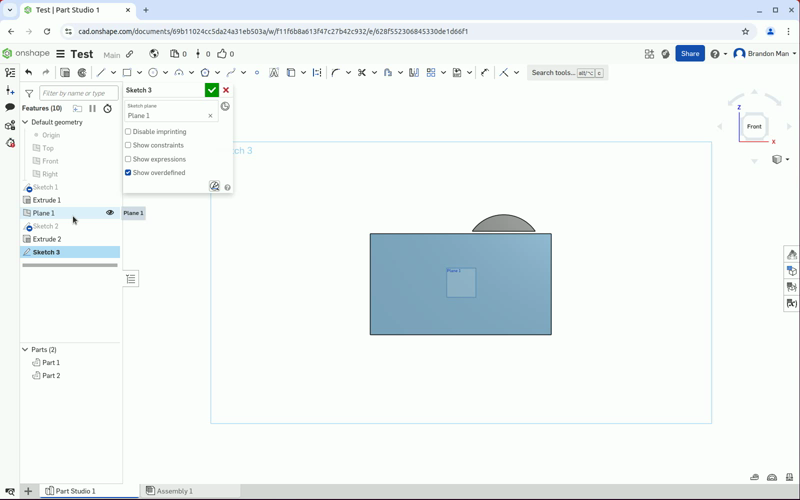
mouse_move(73, 352)
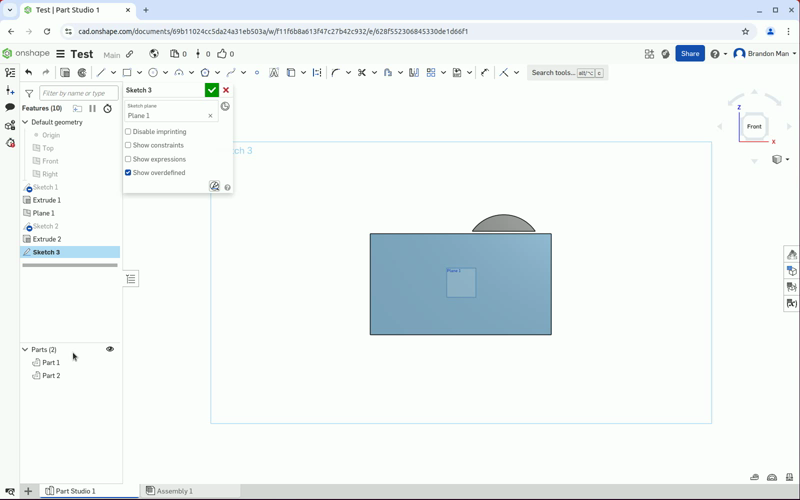
key(y)
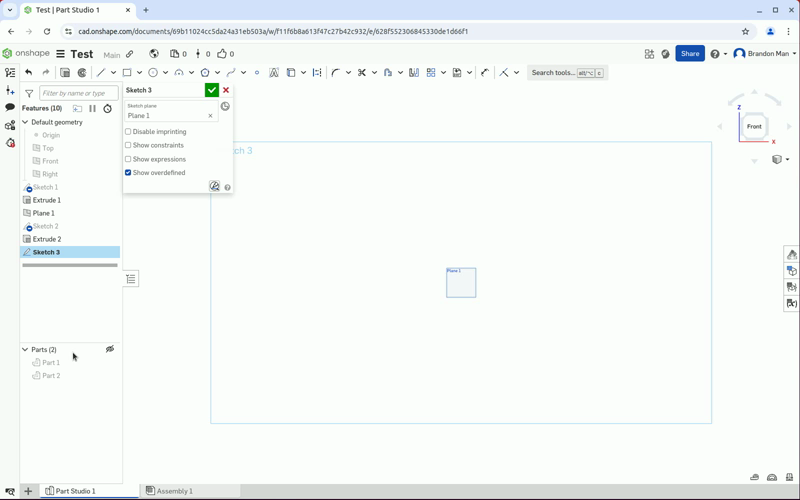
key(a)
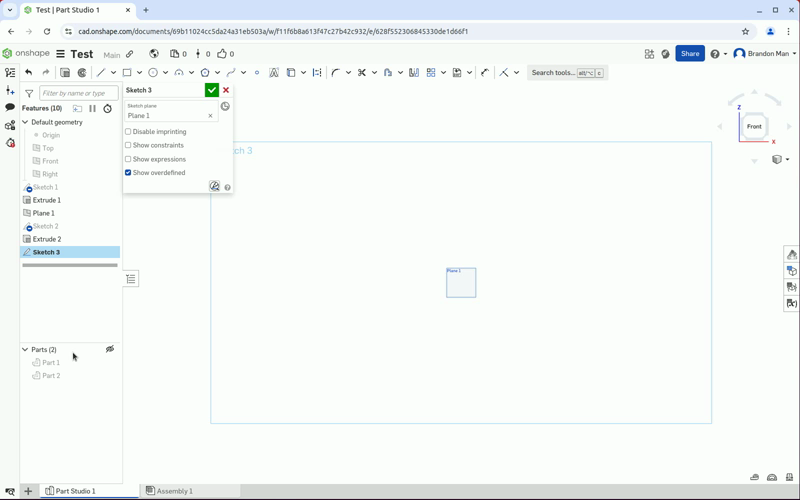
key_down(shift)
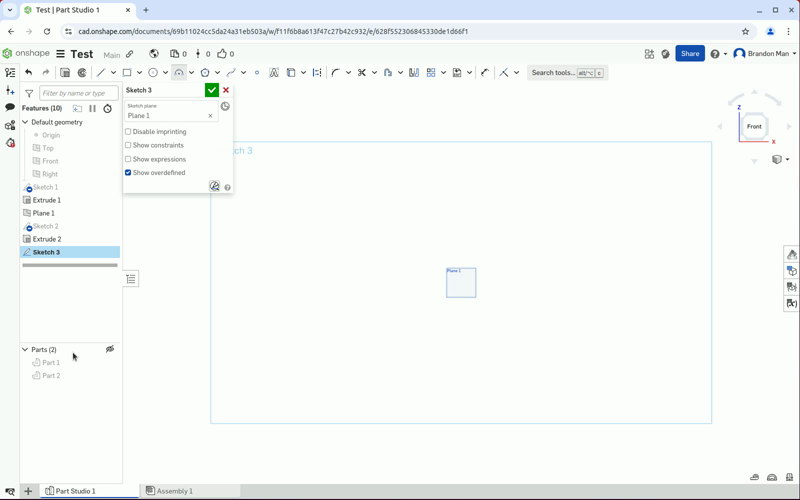
mouse_move(472, 231)
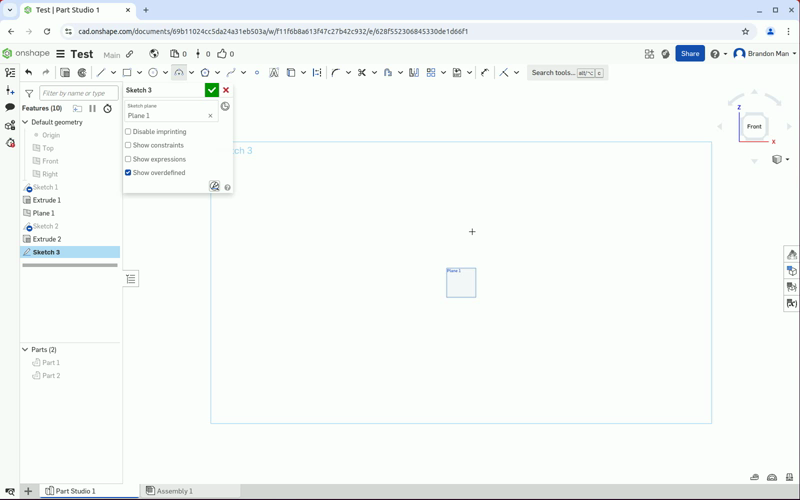
click(472, 231)
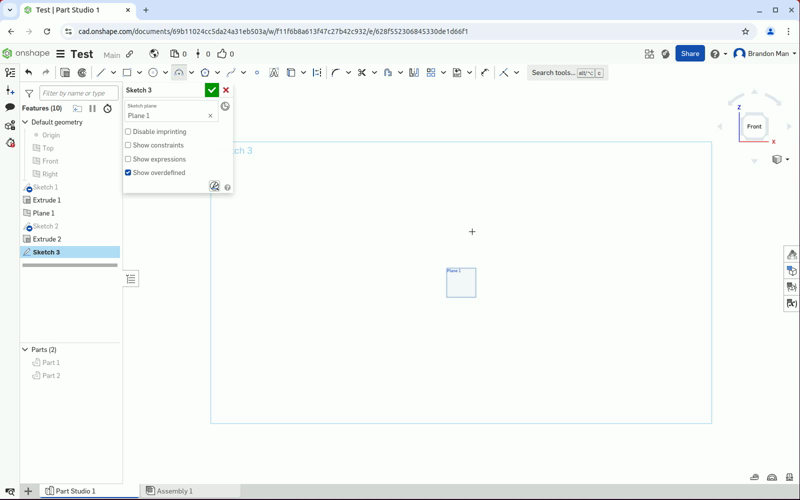
key_up(shift)
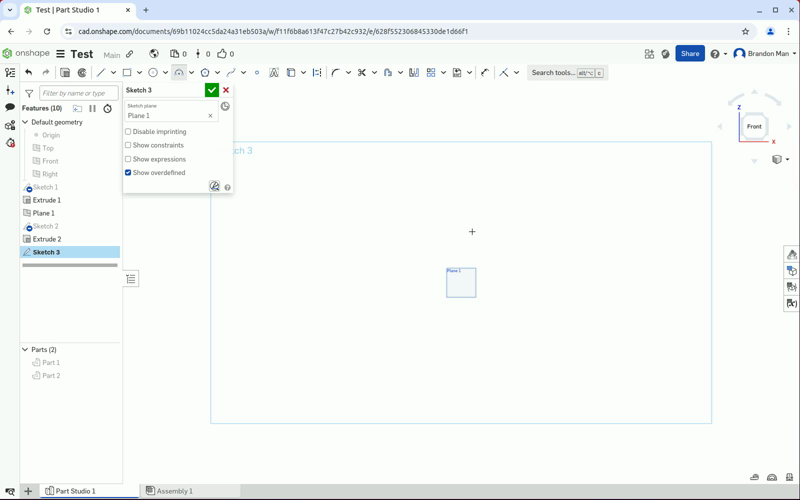
key_down(shift)
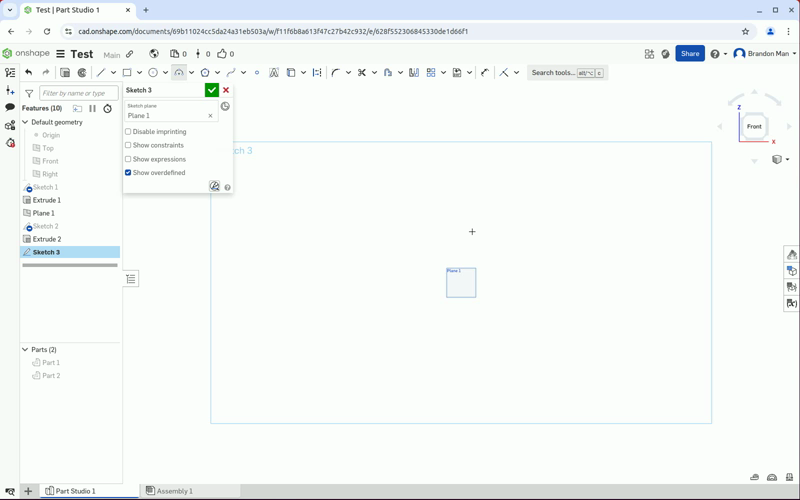
mouse_move(535, 231)
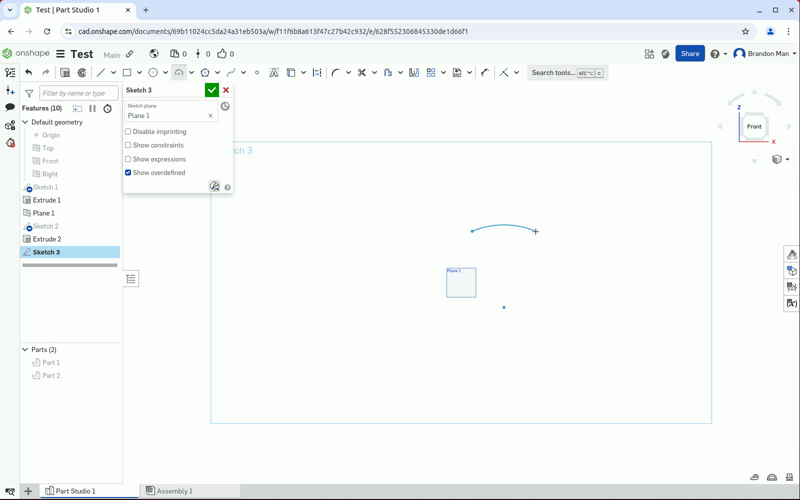
click(535, 231)
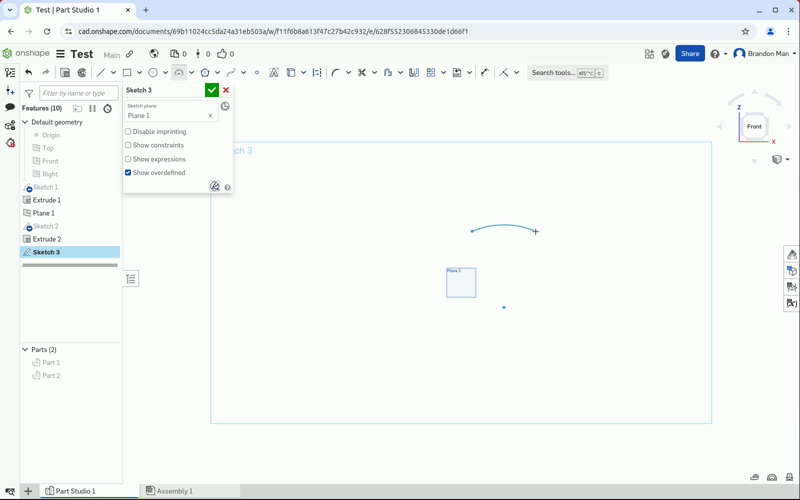
mouse_move(504, 291)
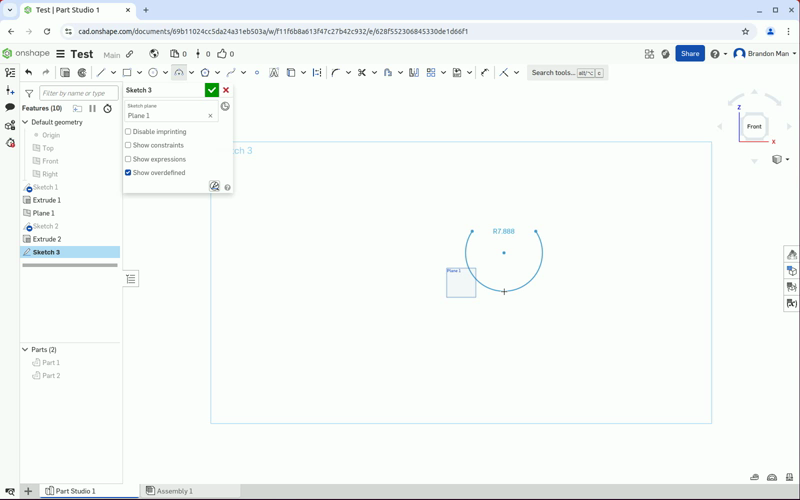
click(504, 291)
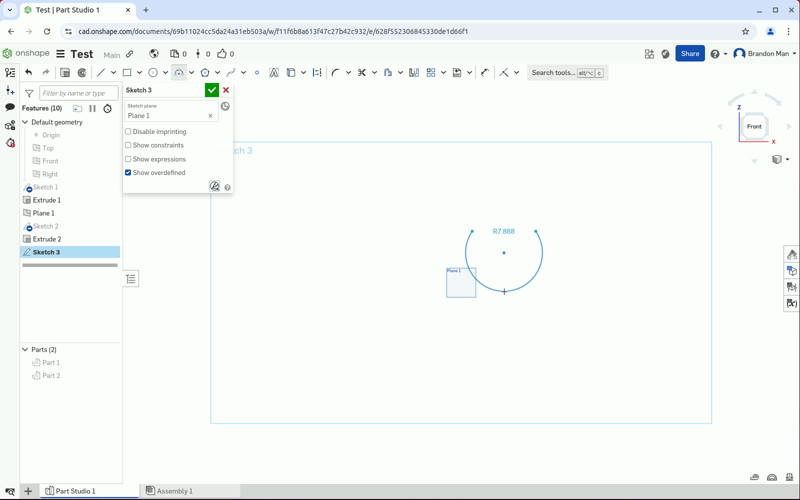
key_up(shift)
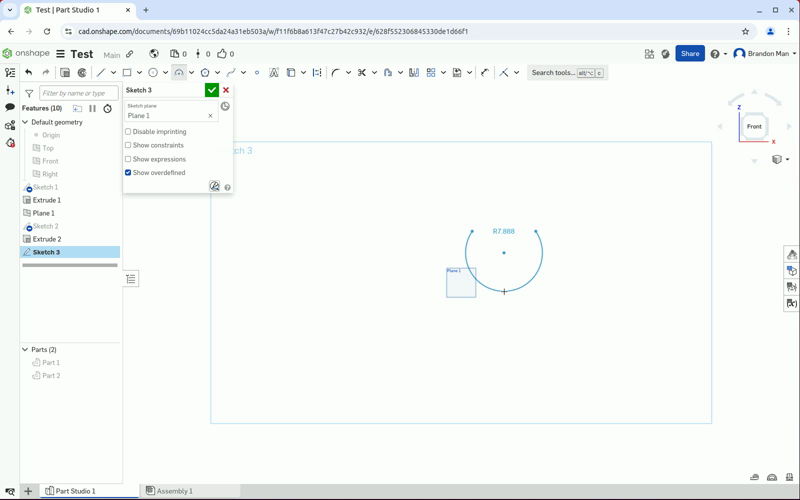
key(esc)
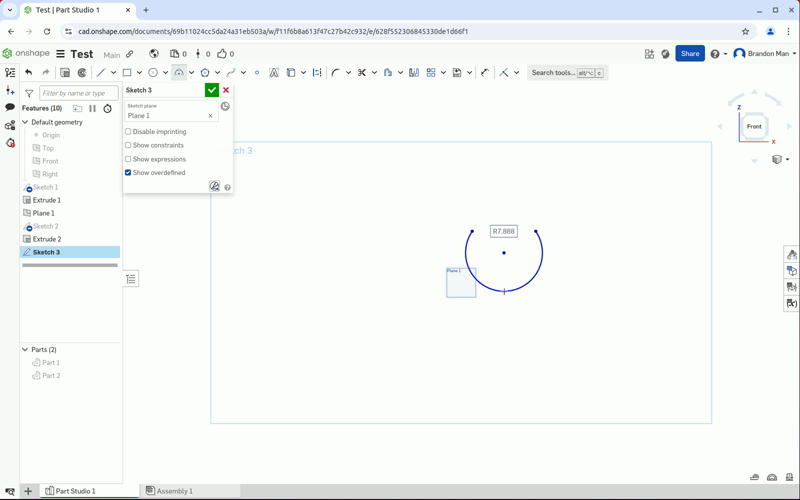
key(l)
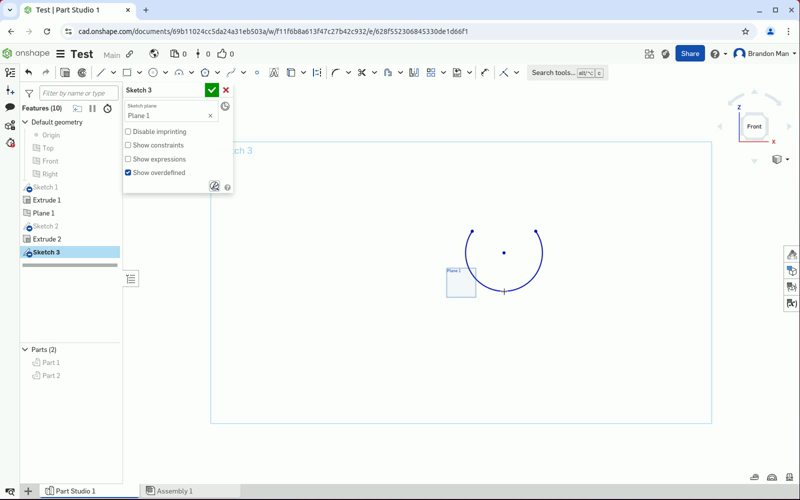
mouse_move(535, 231)
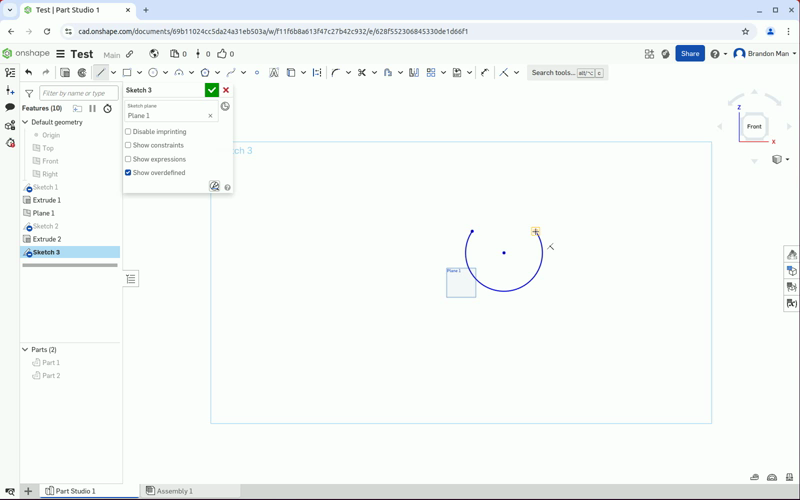
click(535, 231)
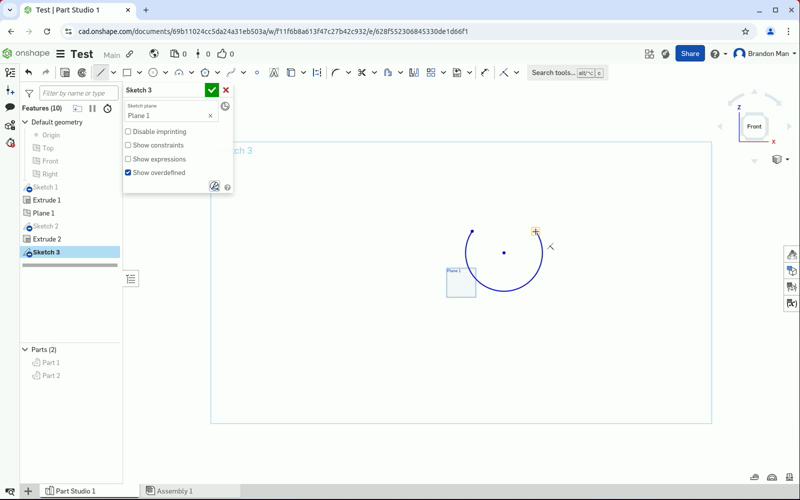
key_down(shift)
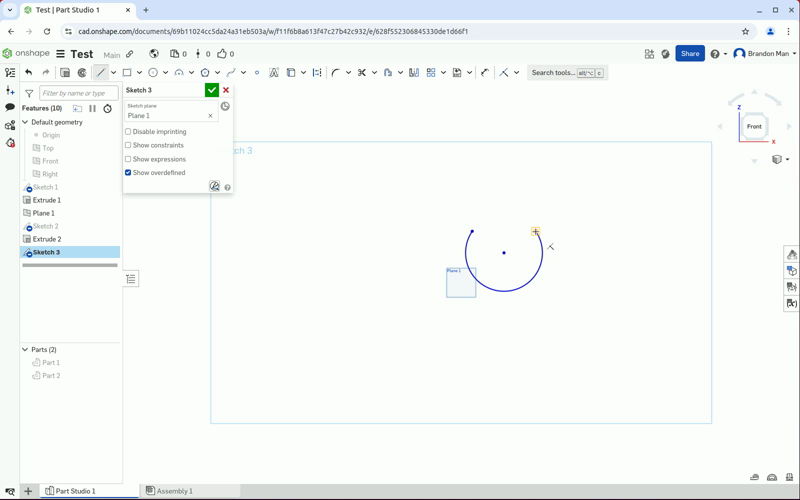
mouse_move(472, 231)
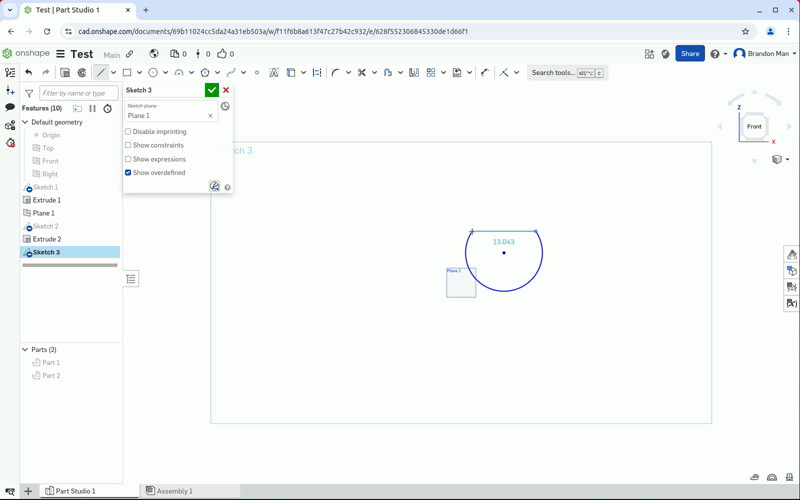
key_up(shift)
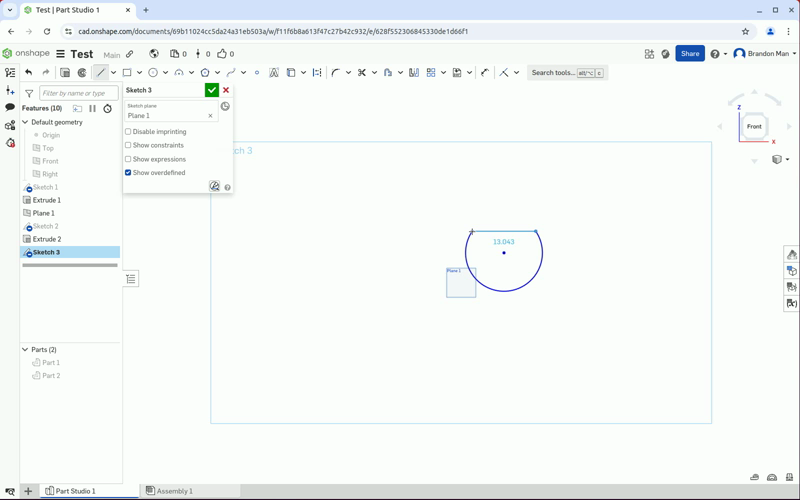
click(472, 231)
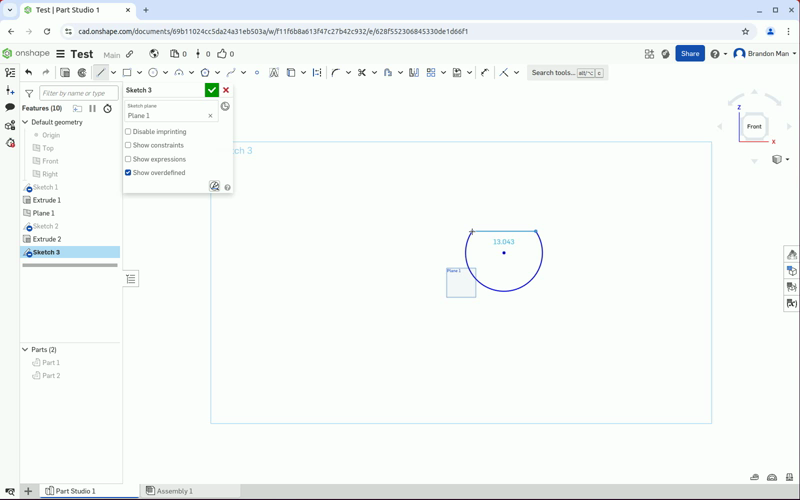
key(esc)
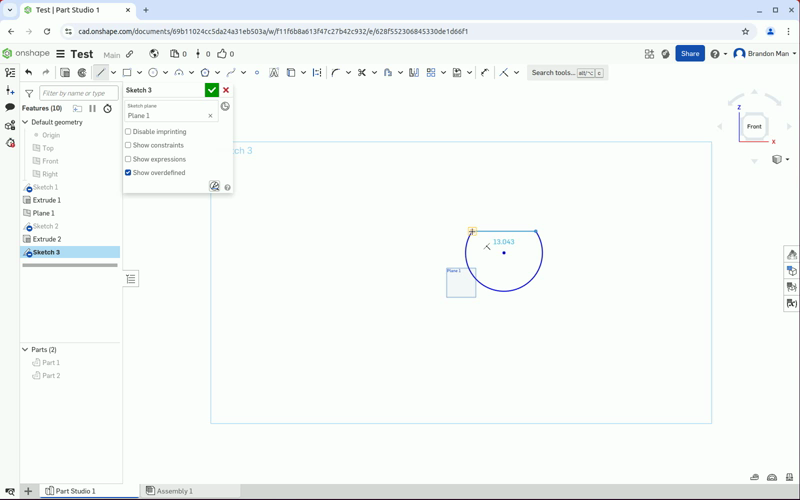
key(c)
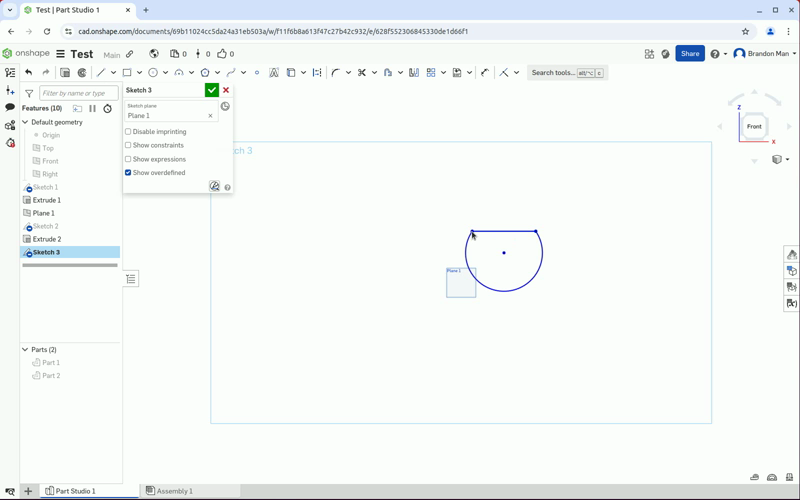
key_down(shift)
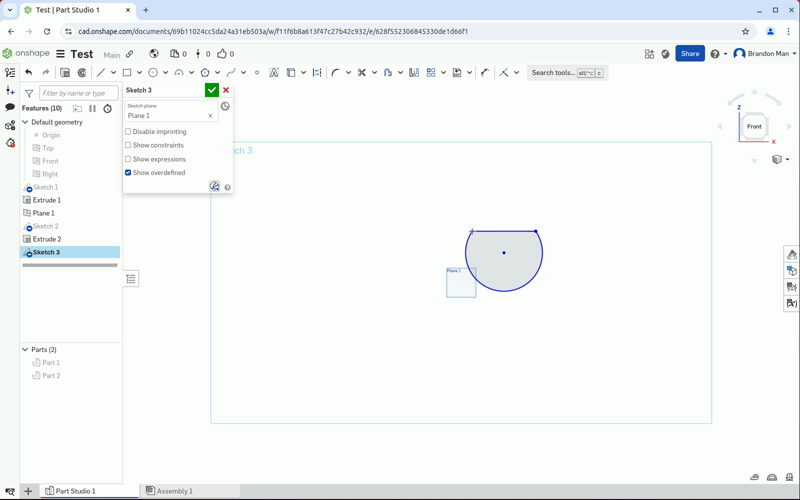
mouse_move(504, 252)
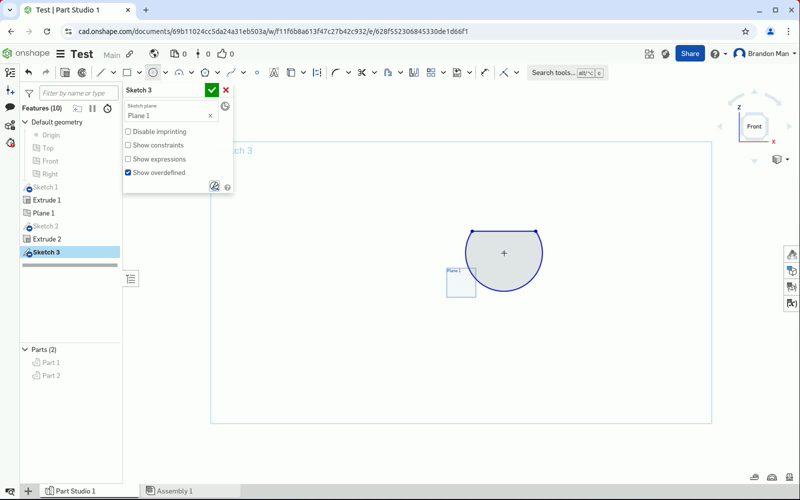
click(504, 252)
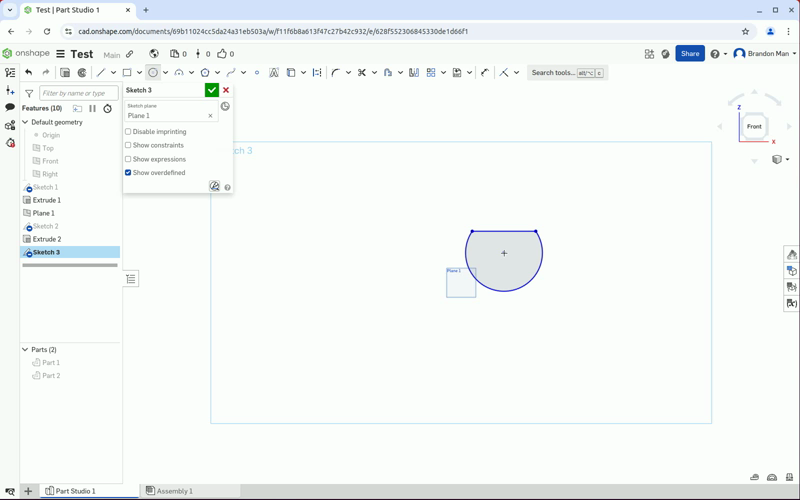
key_up(shift)
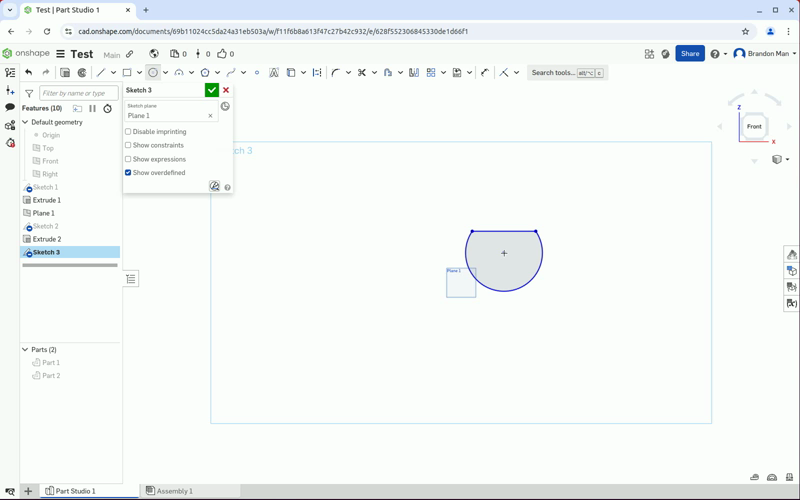
mouse_move(522, 252)
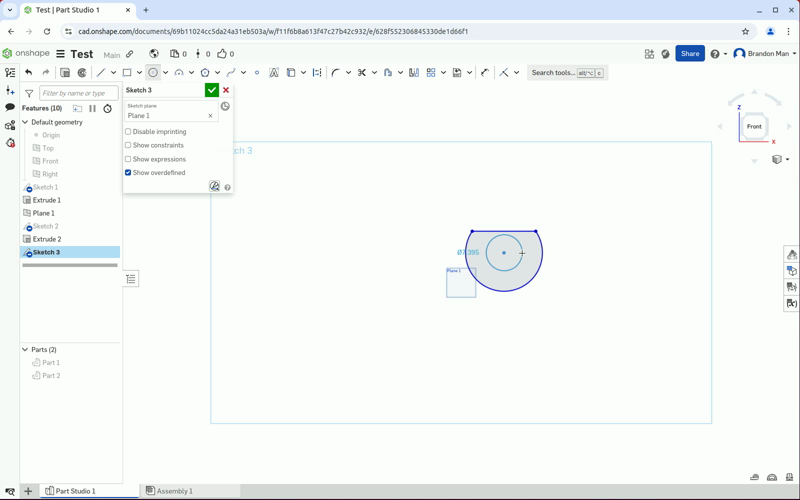
click(522, 252)
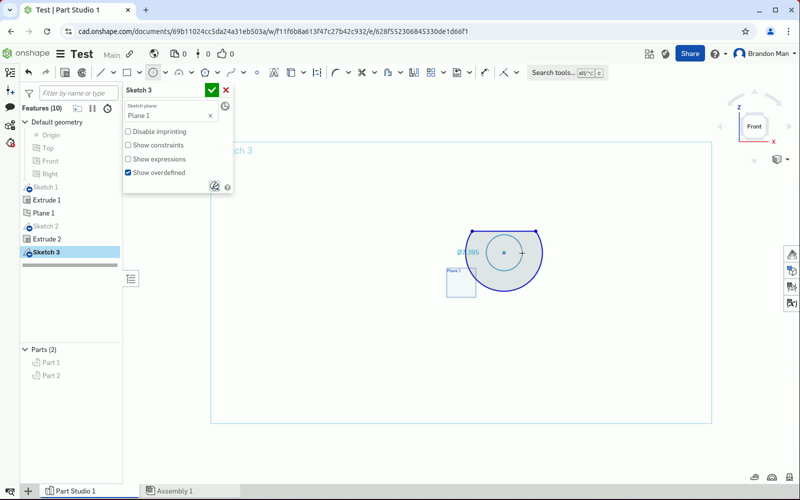
key(esc)
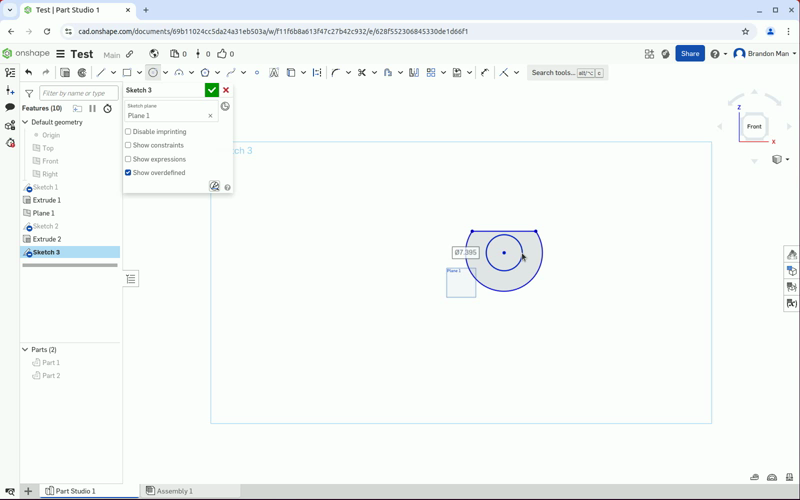
mouse_move(484, 283)
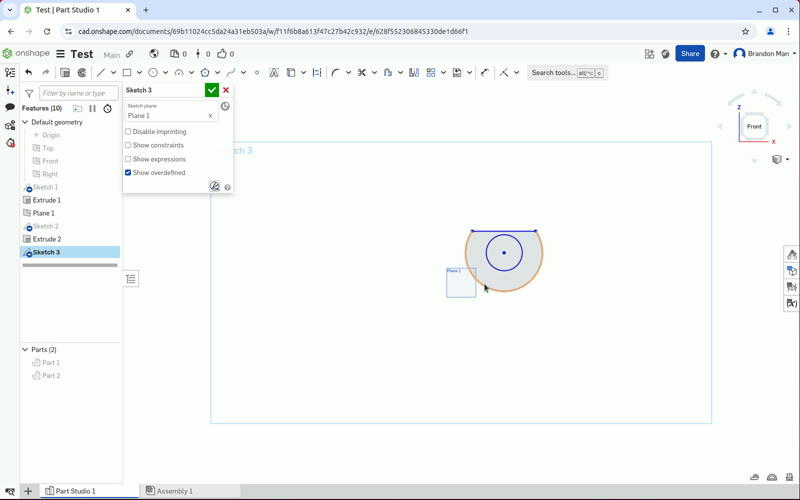
click(484, 283)
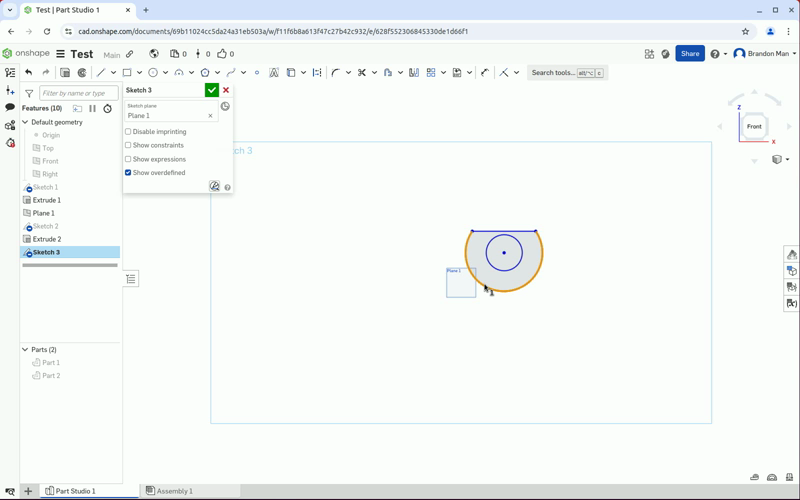
mouse_move(73, 352)
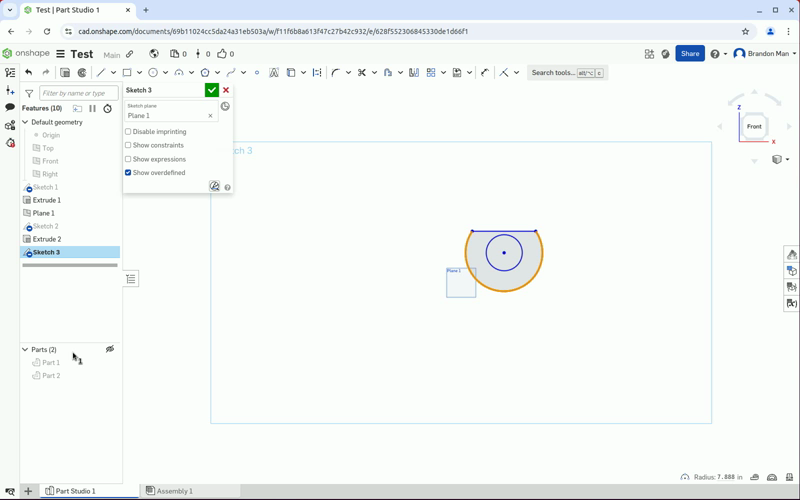
key(shift+y)
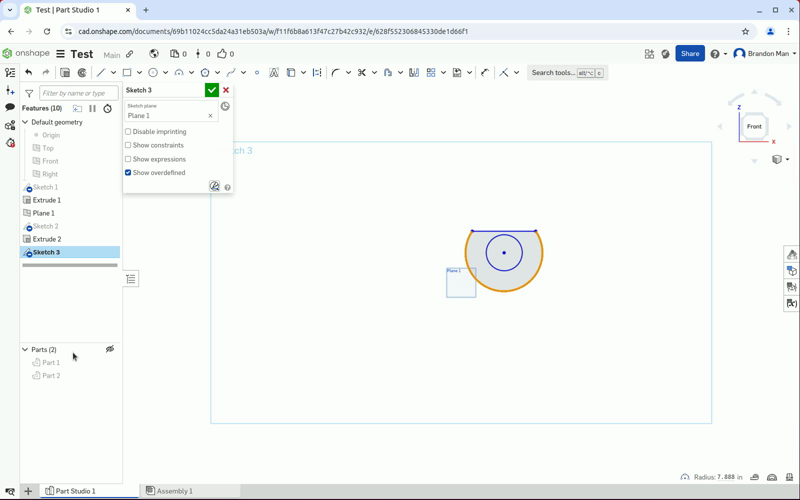
key(shift+e)
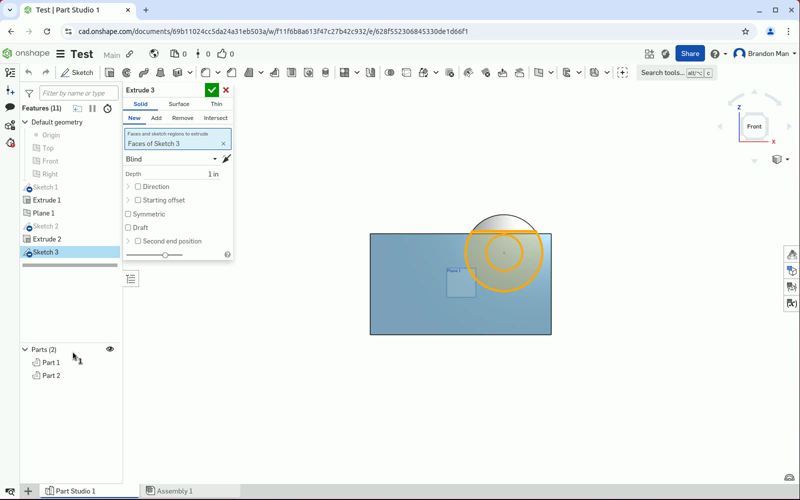
mouse_move(143, 106)
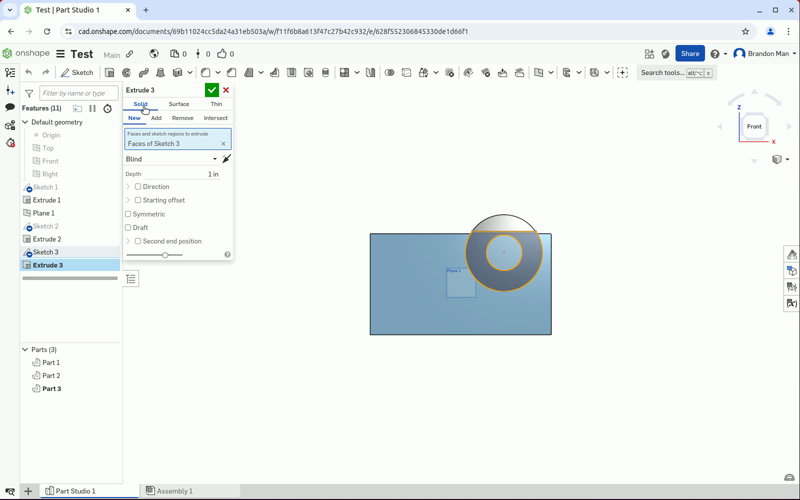
click(143, 106)
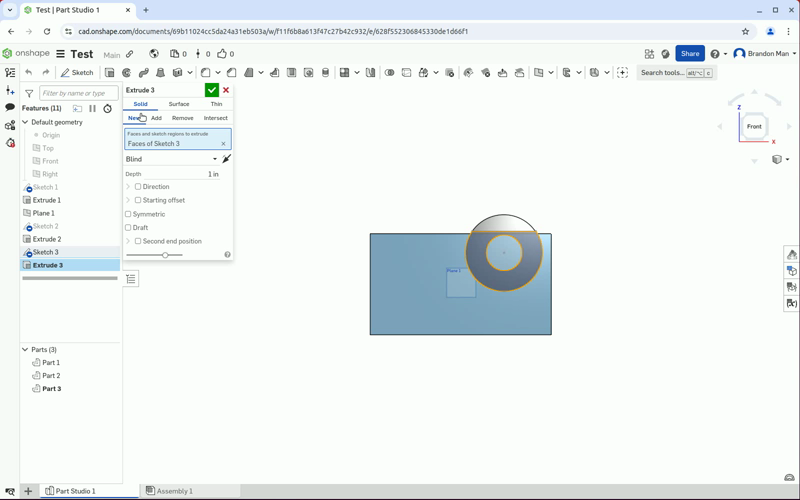
mouse_move(137, 120)
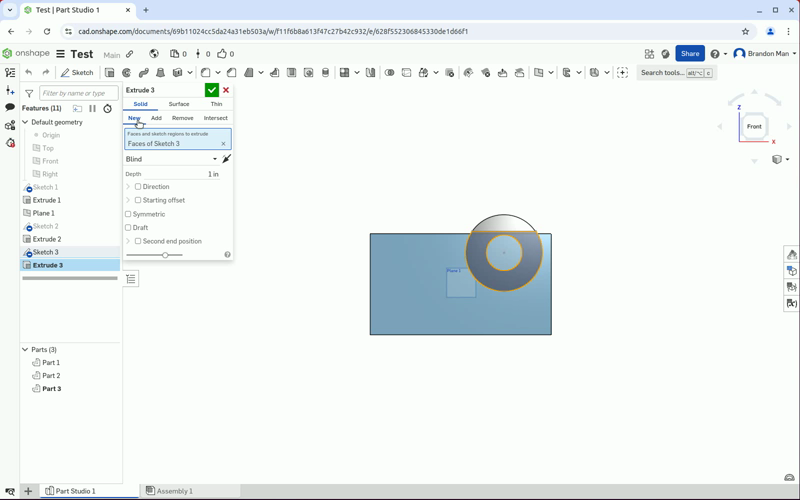
click(137, 120)
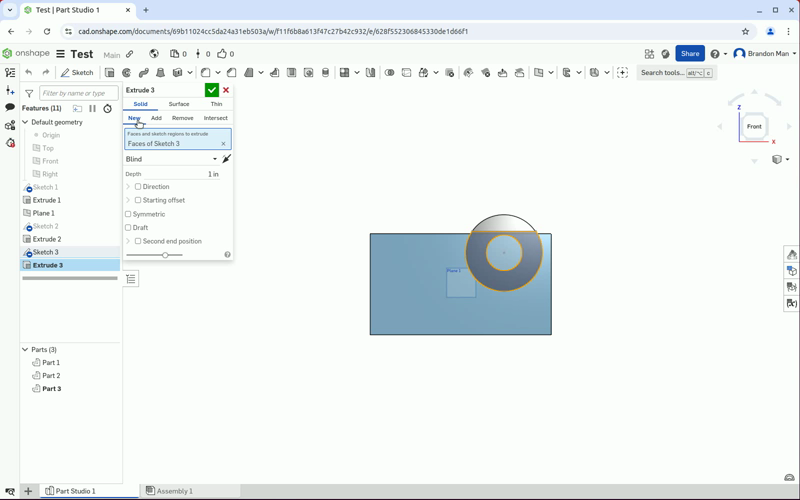
key(tab, 4)
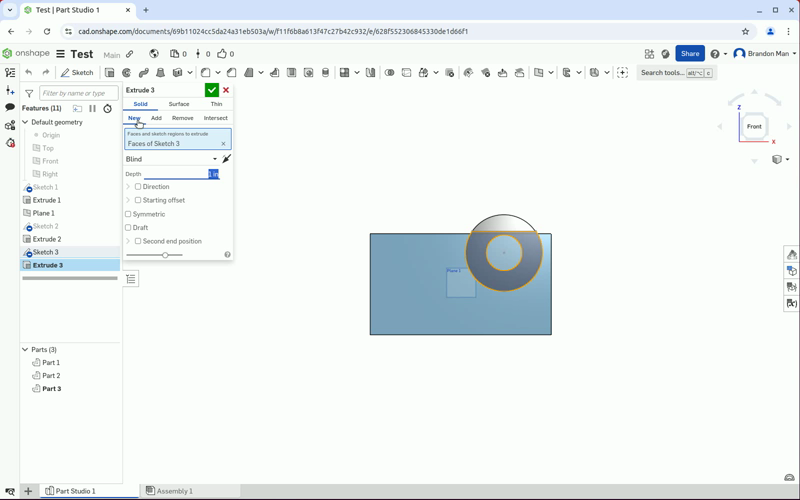
text(11.554)
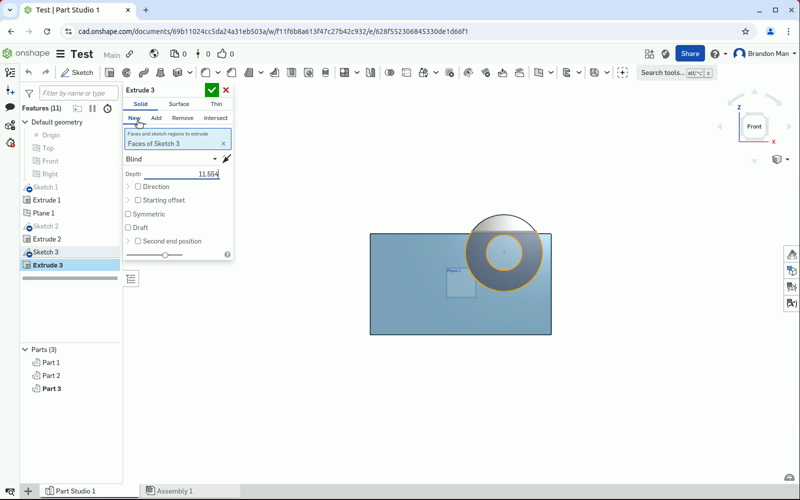
key(enter)
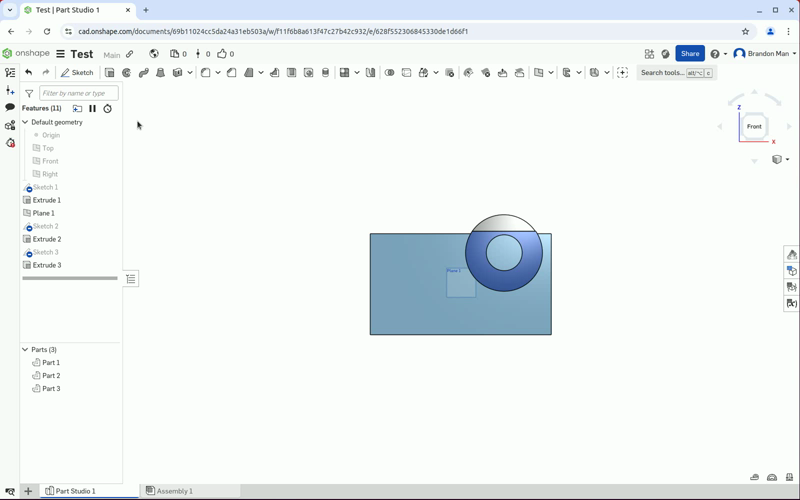
key(shift+h)
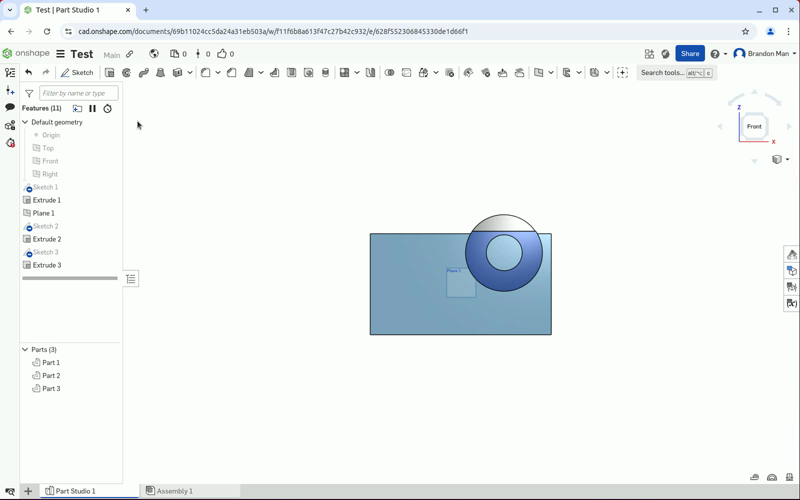
key(shift+h)
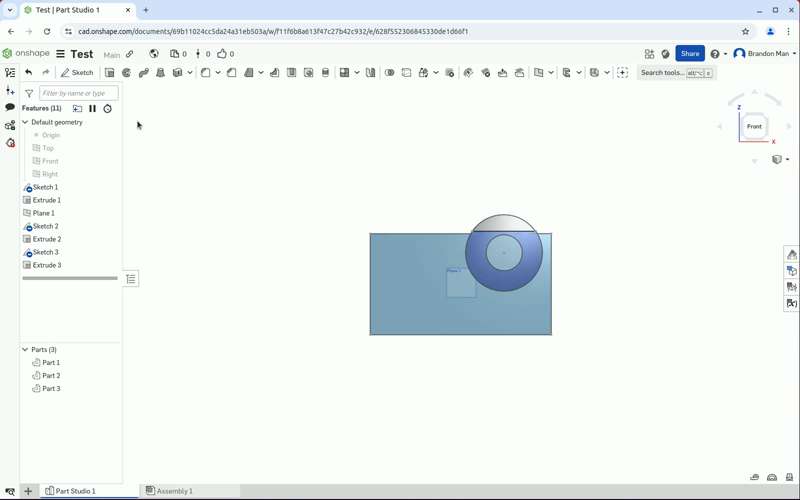
key(shift+7)
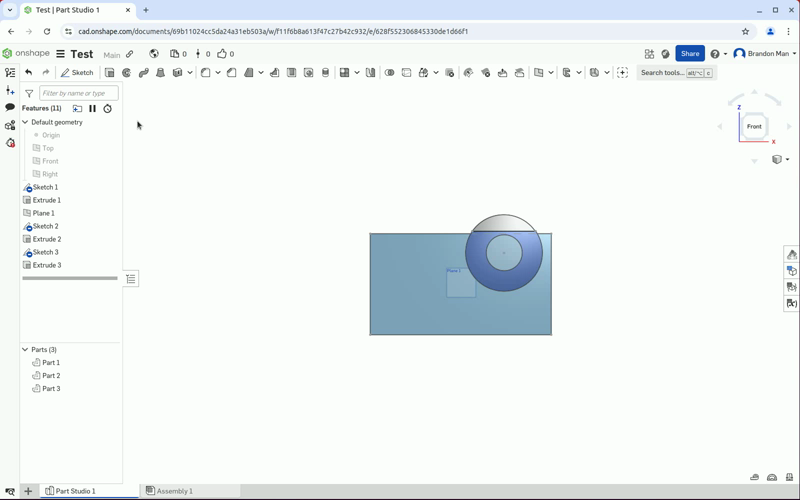
key(left, 2)
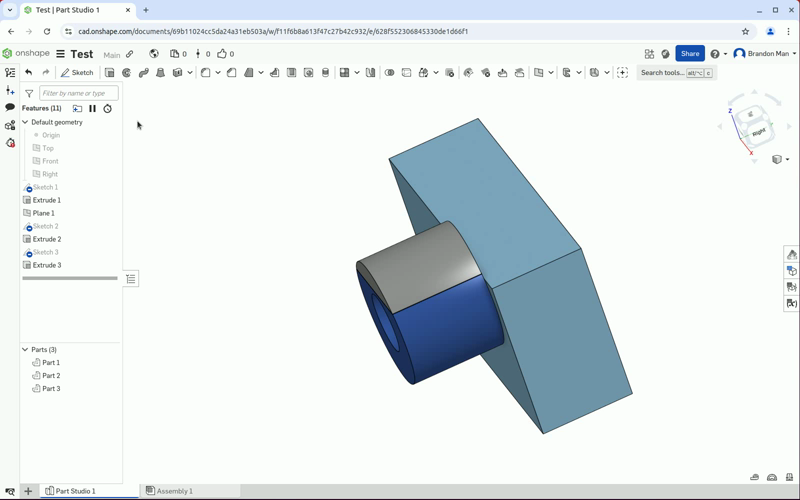
key(down, 2)
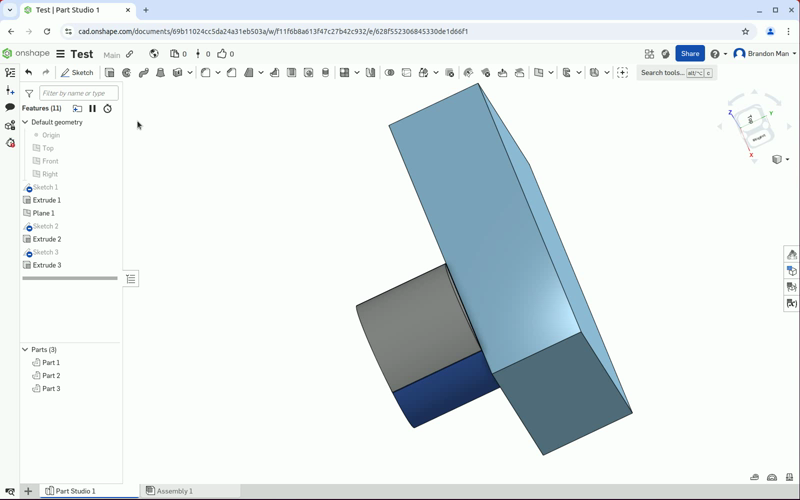
key(up, 2)
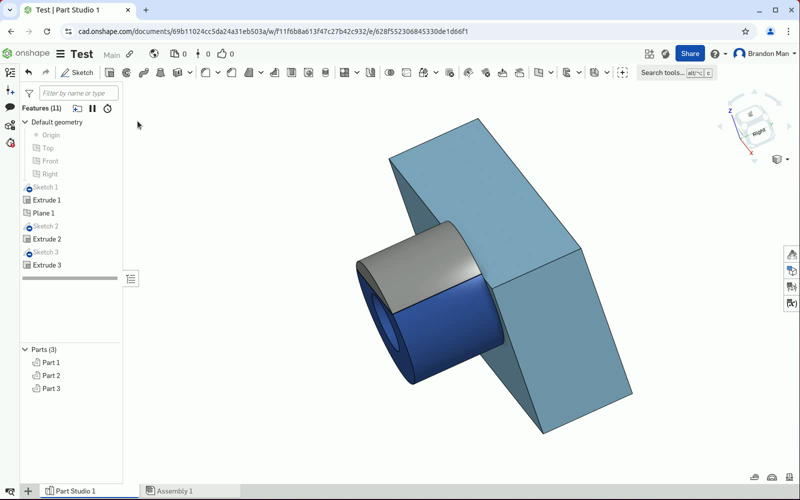
key(right, 2)
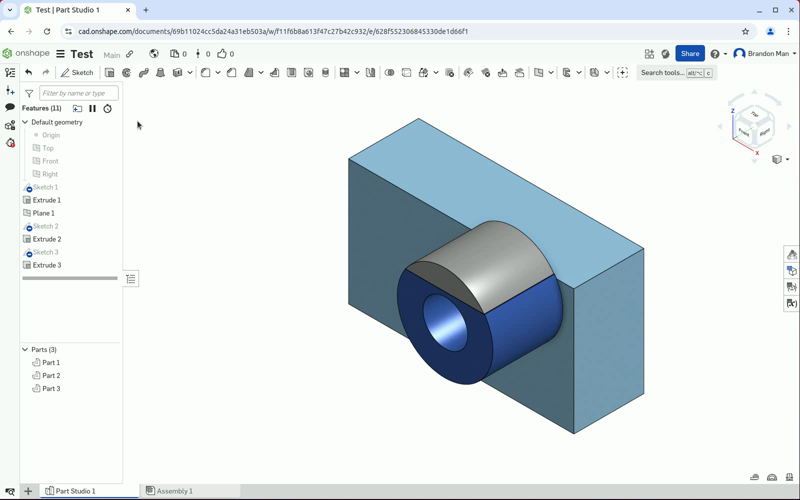
mouse_move(73, 189)
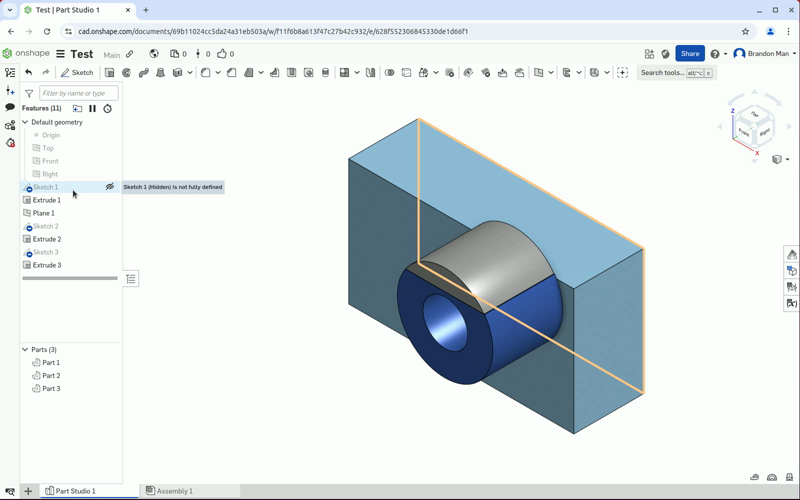
click(73, 189)